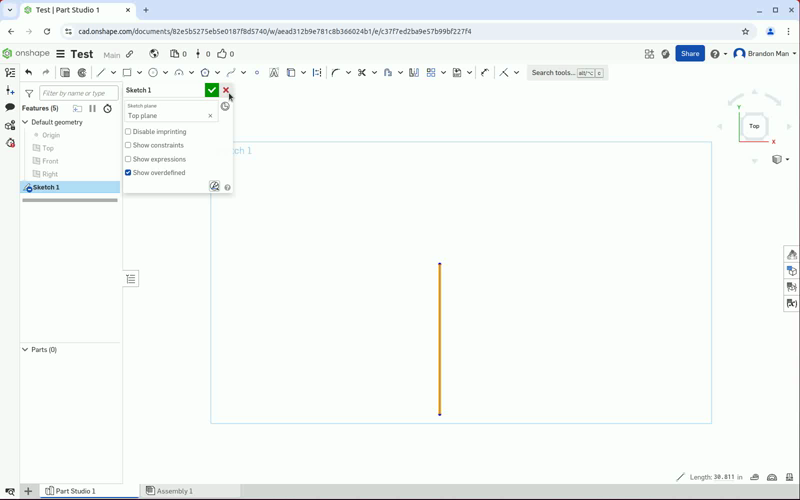
key(shift+h)
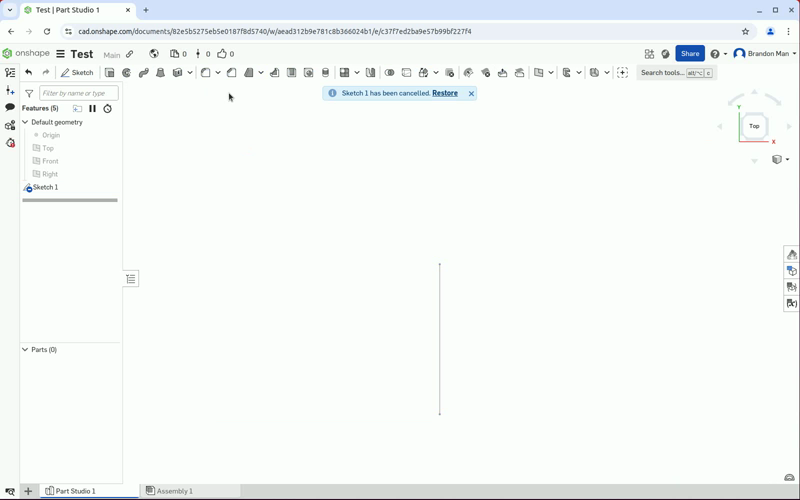
key(shift+s)
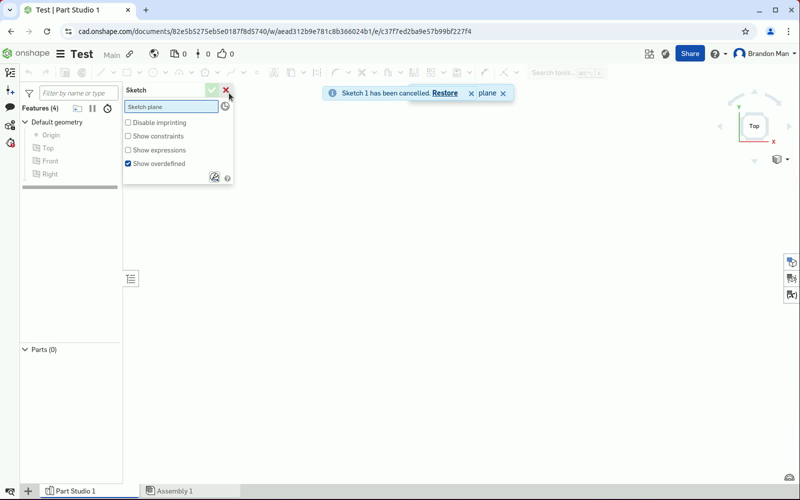
mouse_move(73, 150)
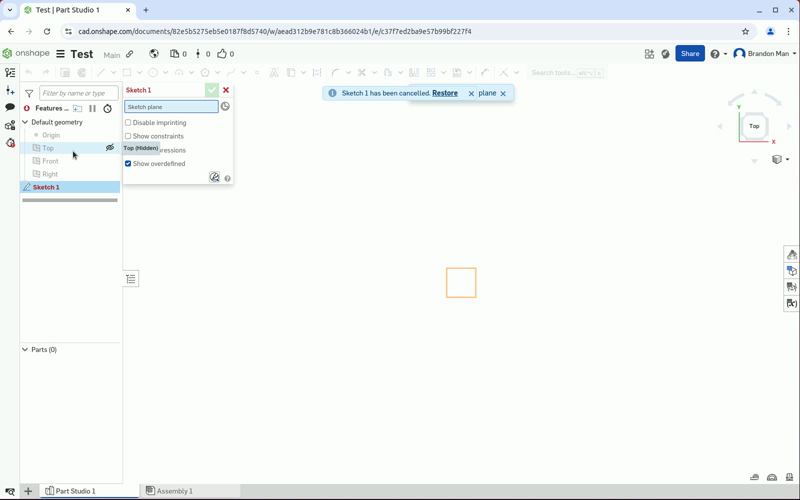
click(73, 150)
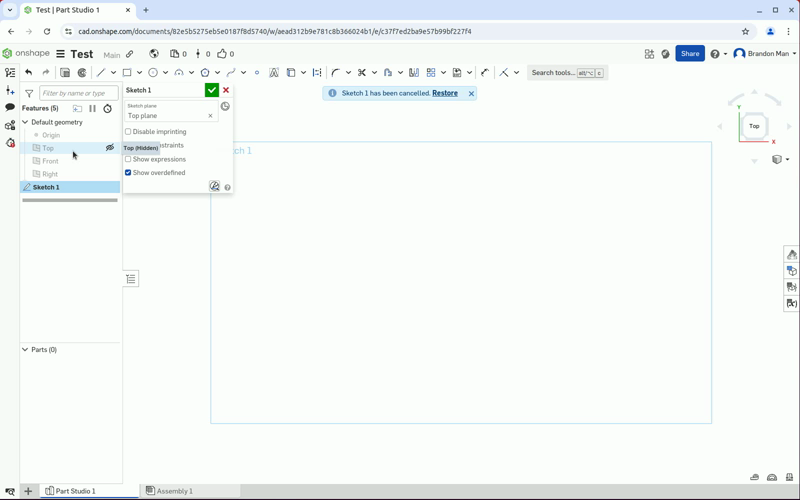
mouse_move(73, 352)
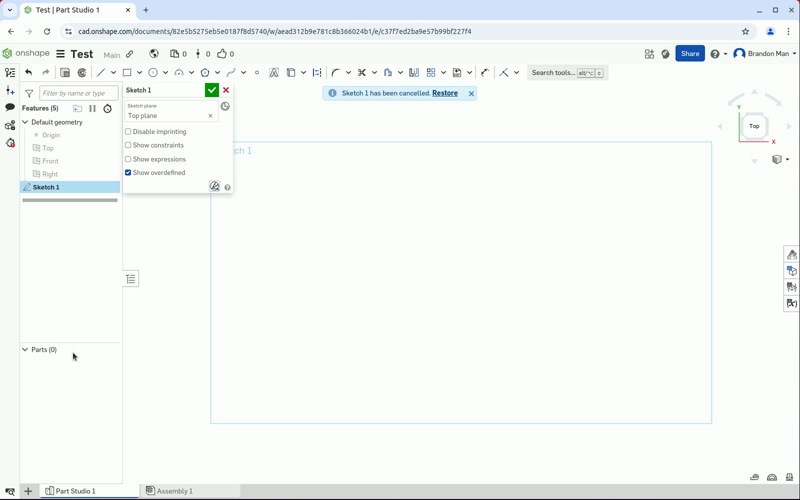
key(y)
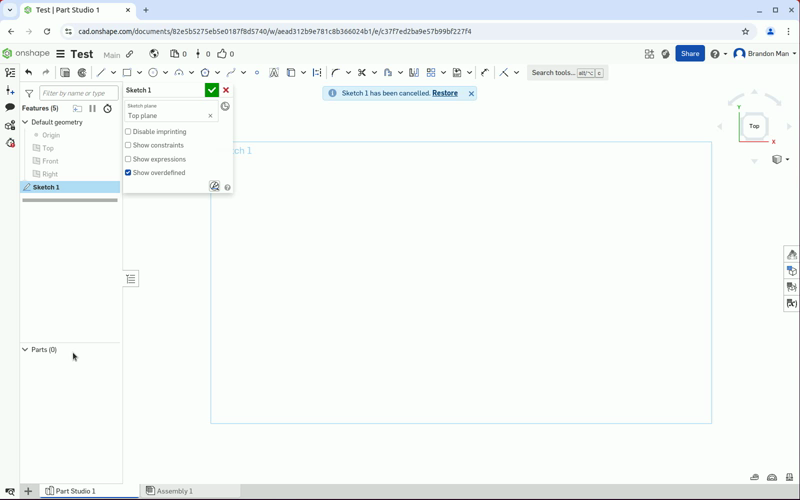
key(c)
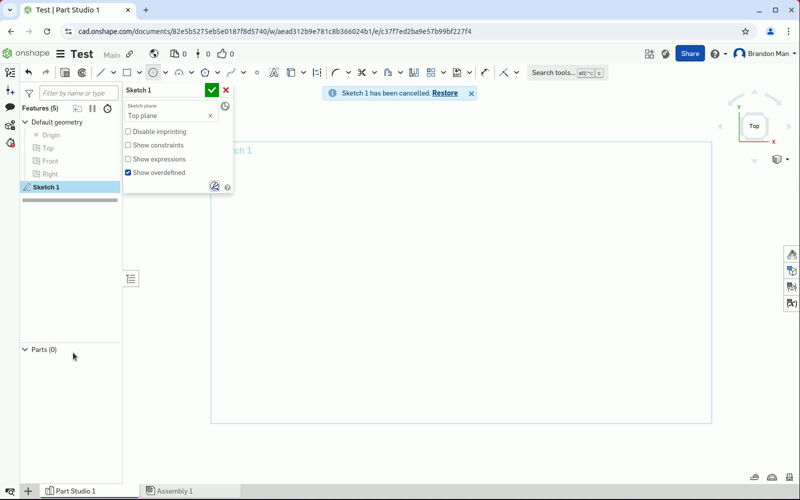
key_down(shift)
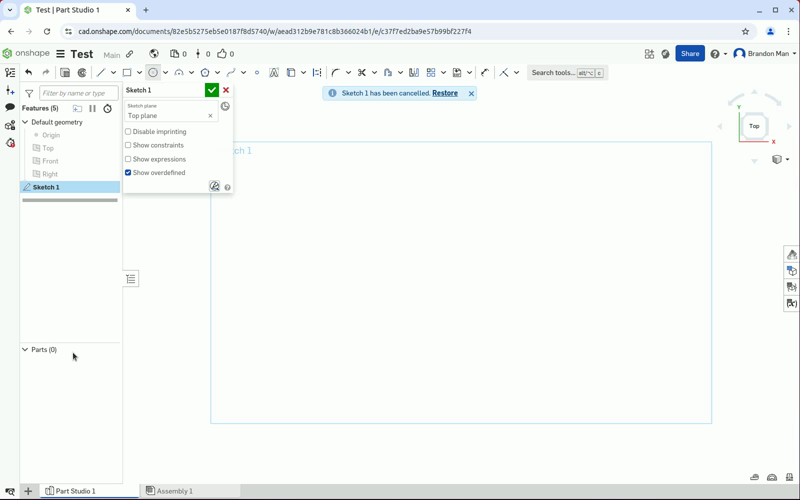
mouse_move(461, 282)
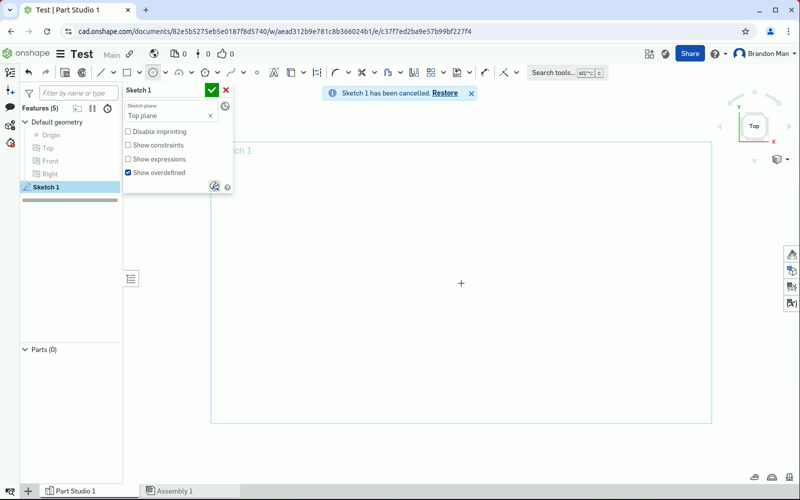
click(461, 282)
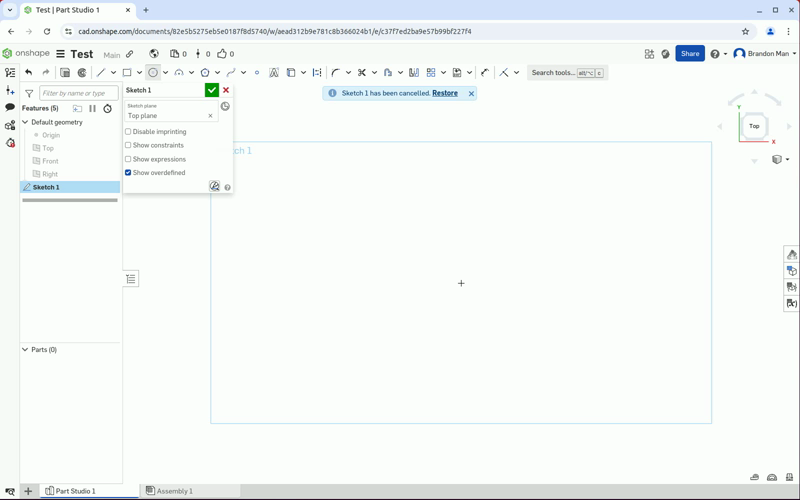
key_up(shift)
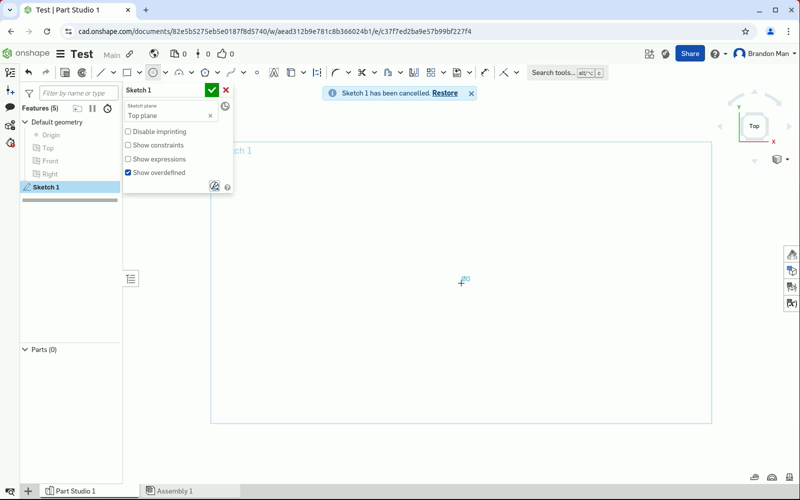
mouse_move(463, 282)
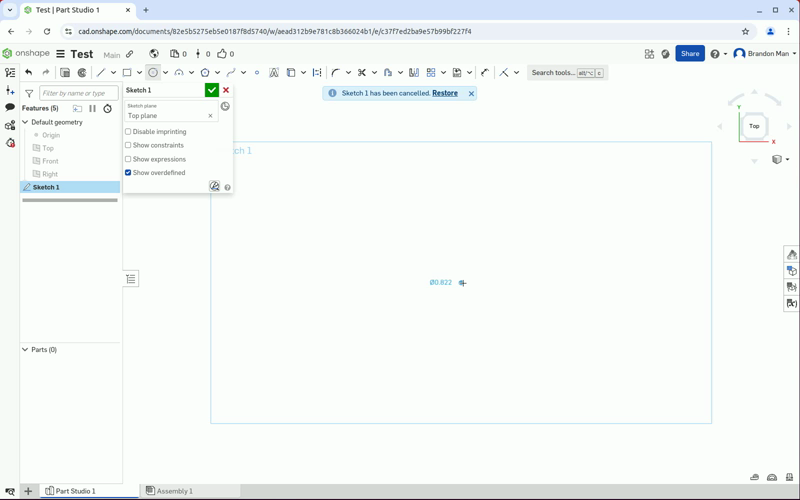
scroll(6)
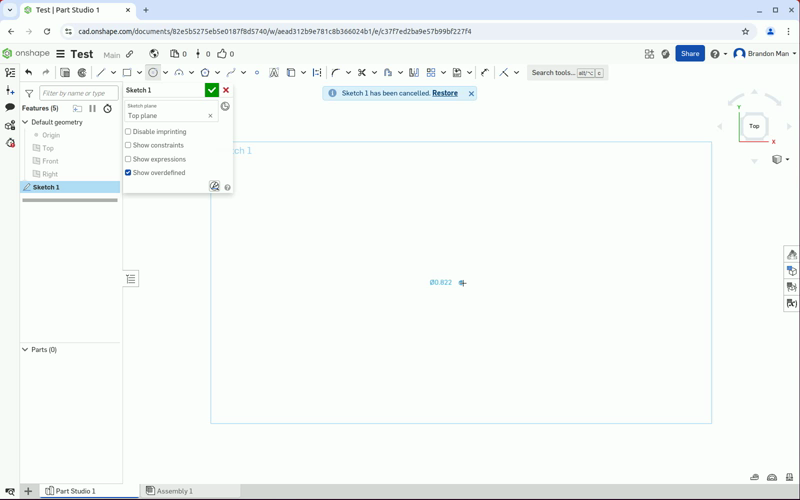
scroll(6)
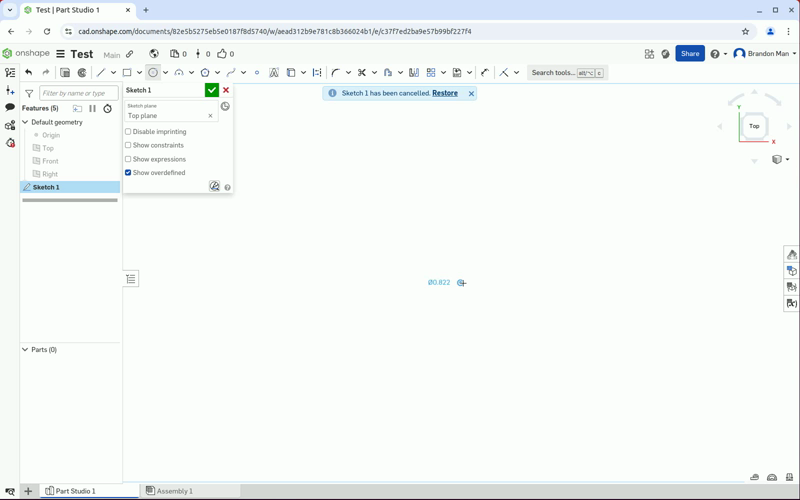
scroll(6)
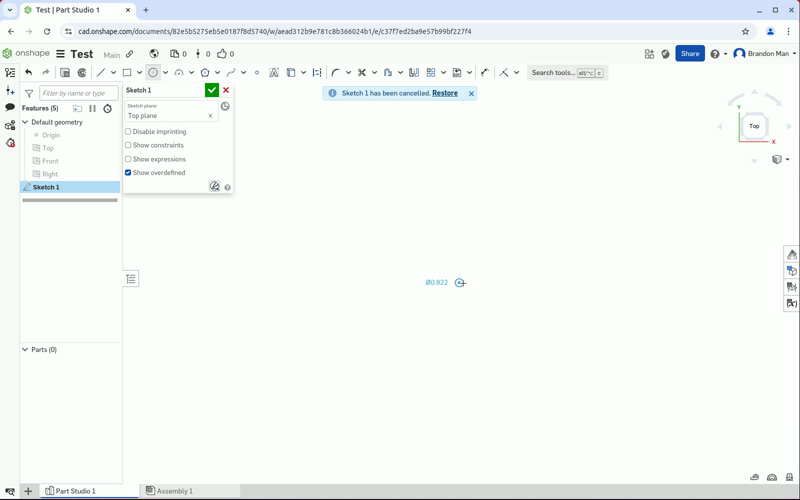
scroll(6)
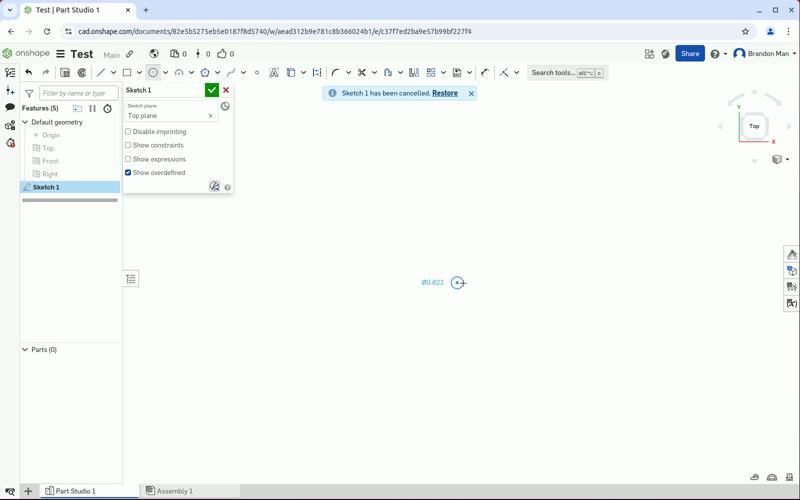
scroll(6)
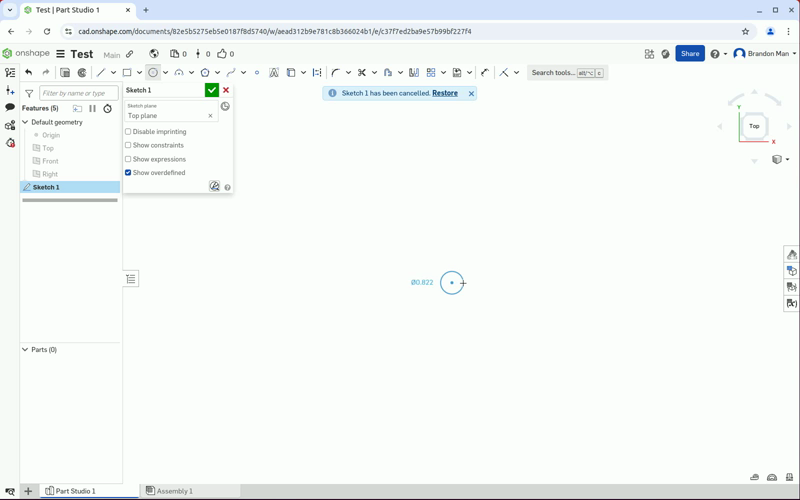
scroll(6)
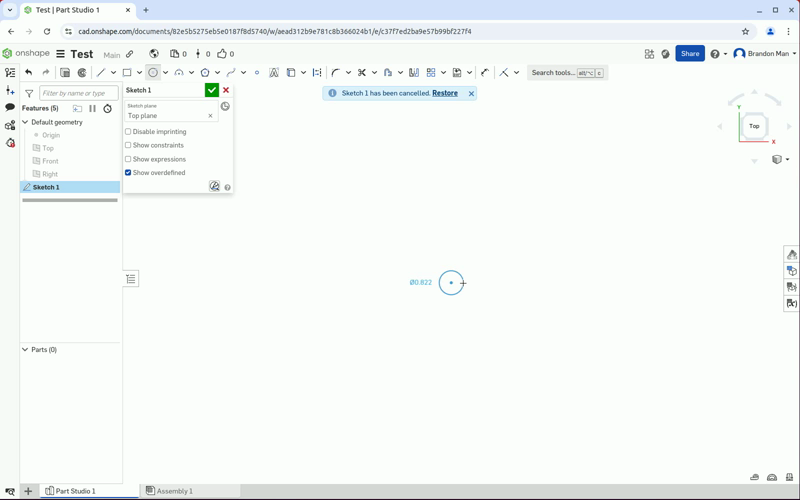
scroll(6)
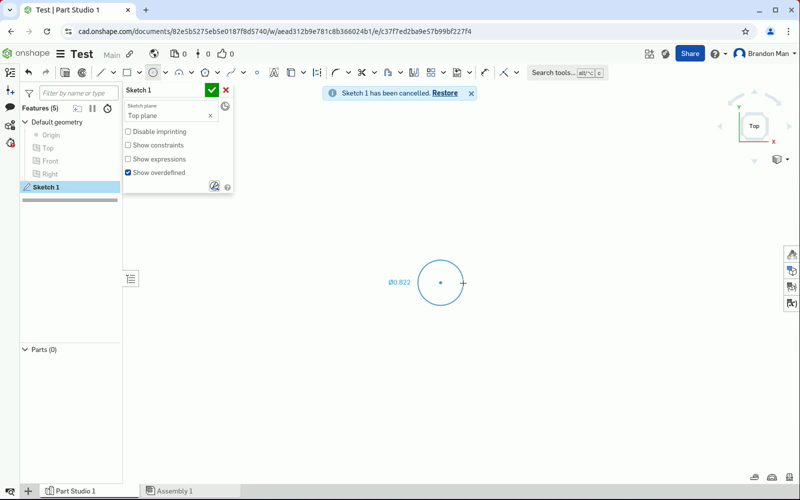
click(463, 282)
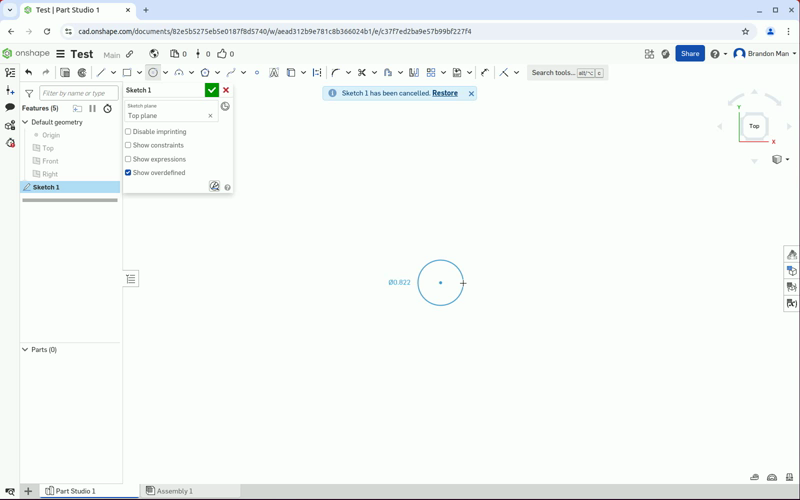
scroll(-6)
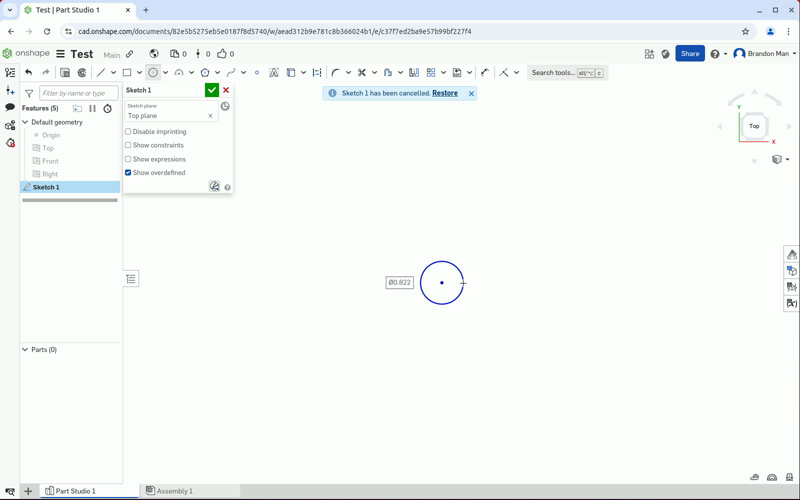
scroll(-6)
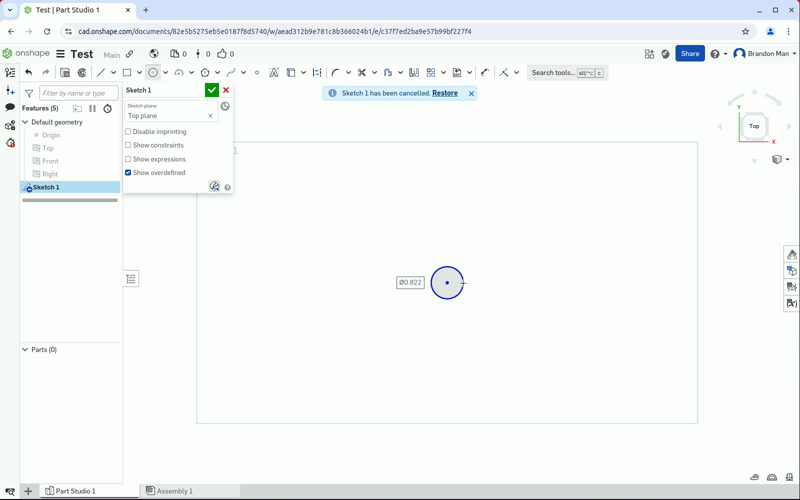
scroll(-6)
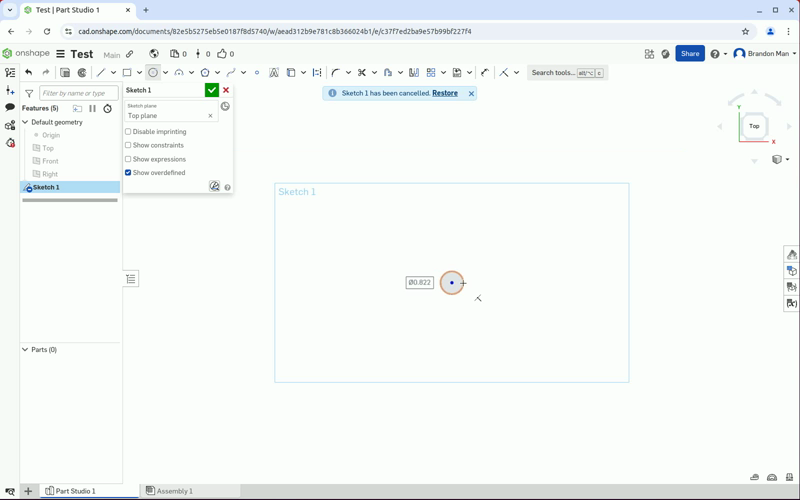
scroll(-6)
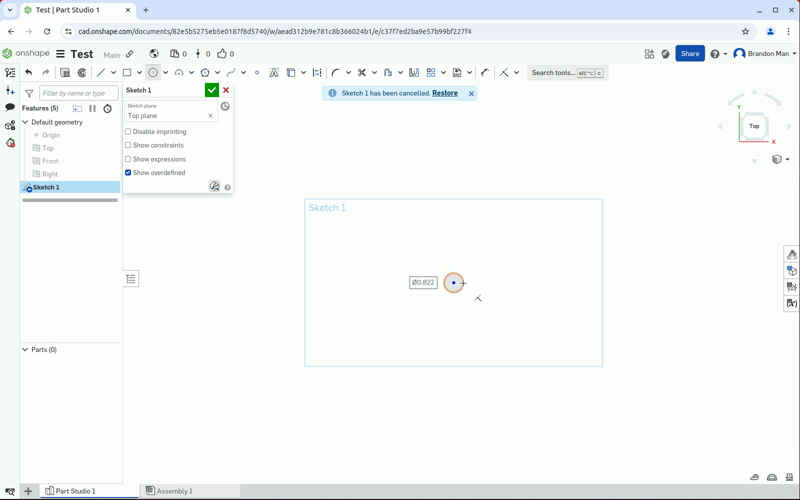
scroll(-6)
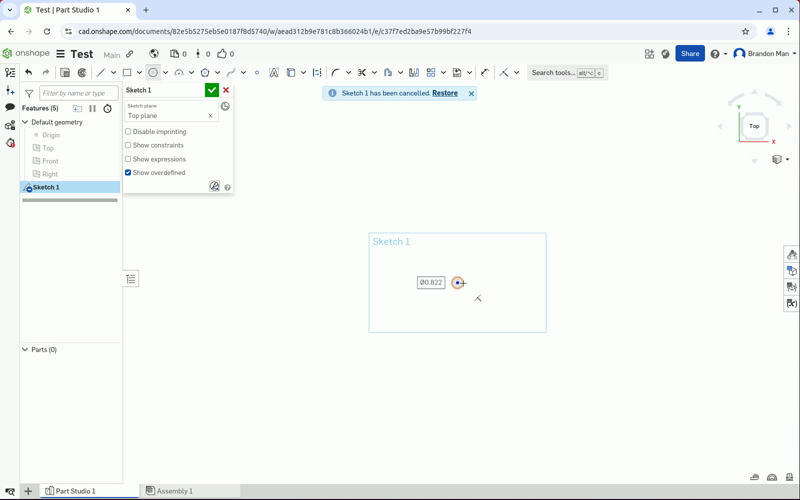
scroll(-6)
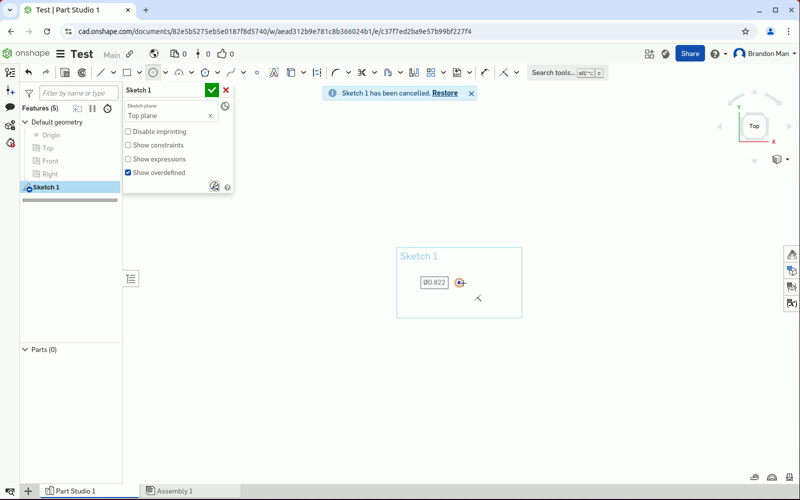
scroll(-6)
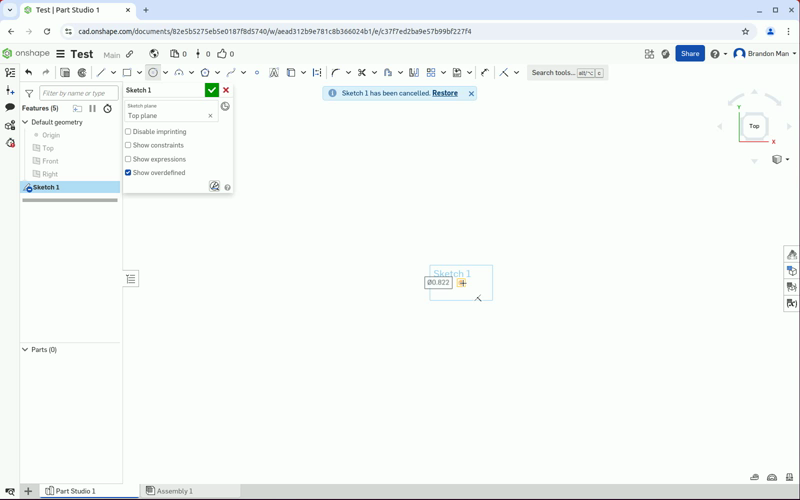
key(esc)
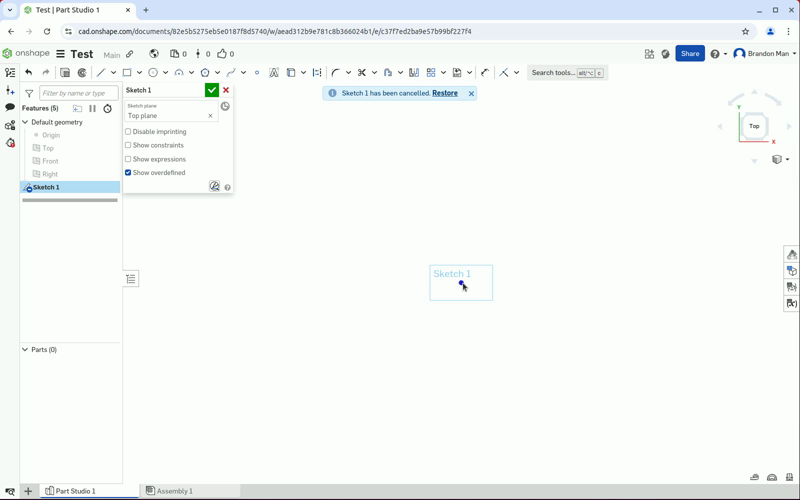
key(c)
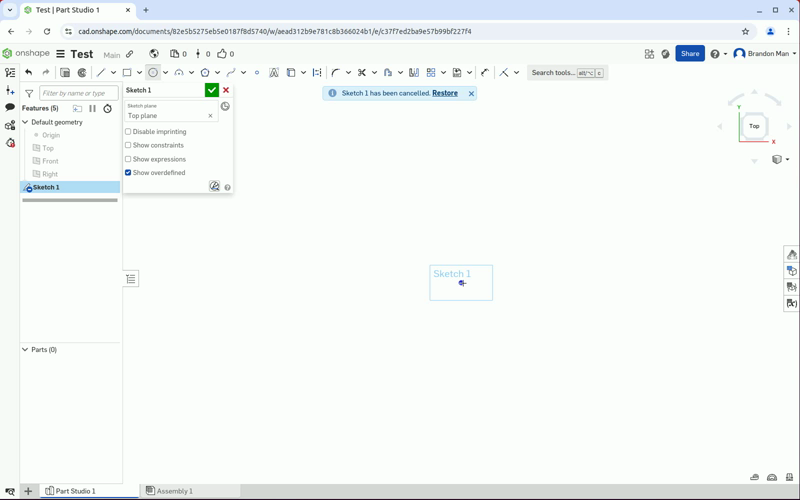
key_down(shift)
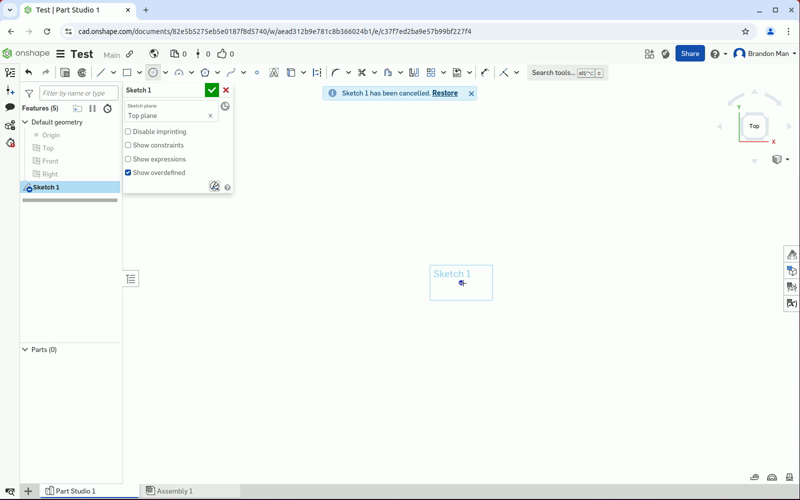
mouse_move(461, 282)
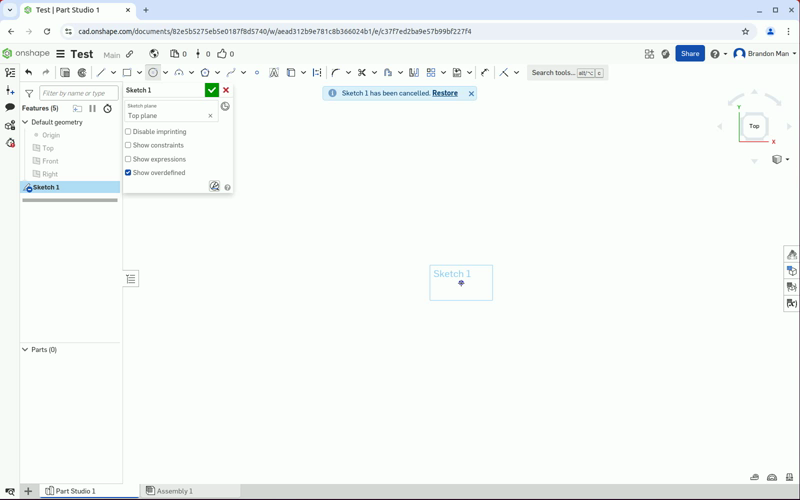
scroll(6)
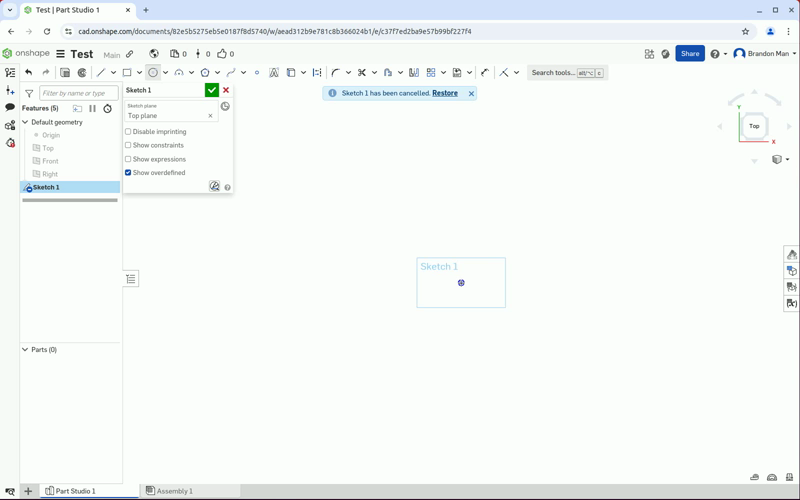
scroll(6)
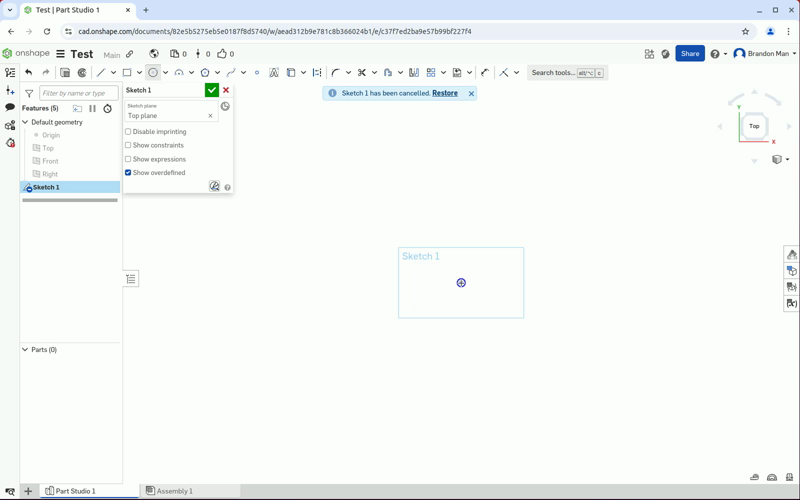
scroll(6)
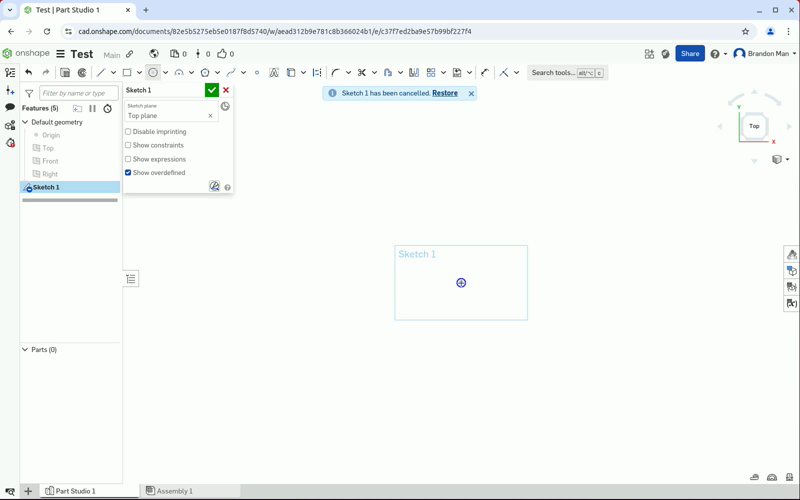
scroll(6)
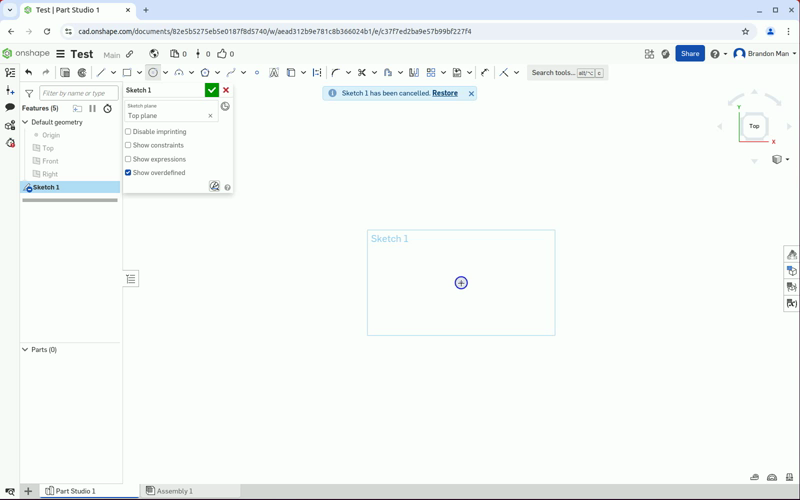
scroll(6)
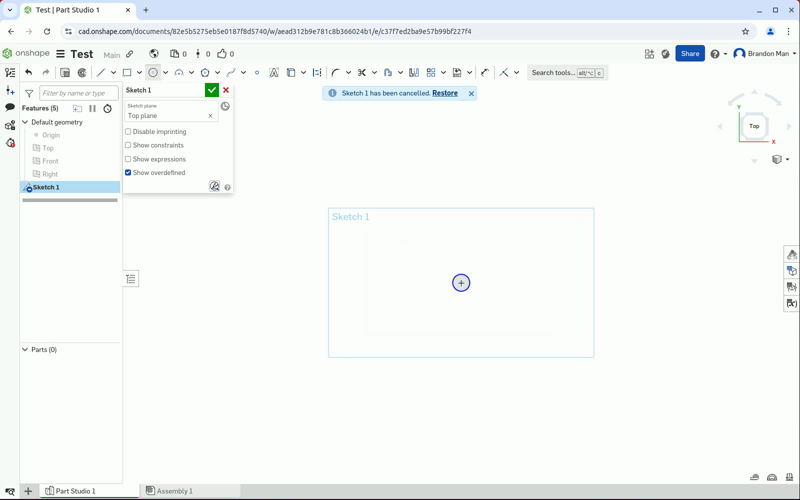
scroll(6)
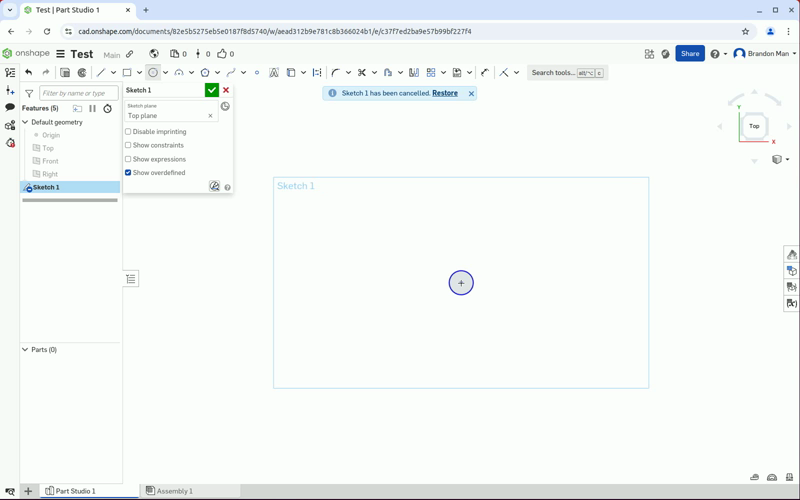
scroll(6)
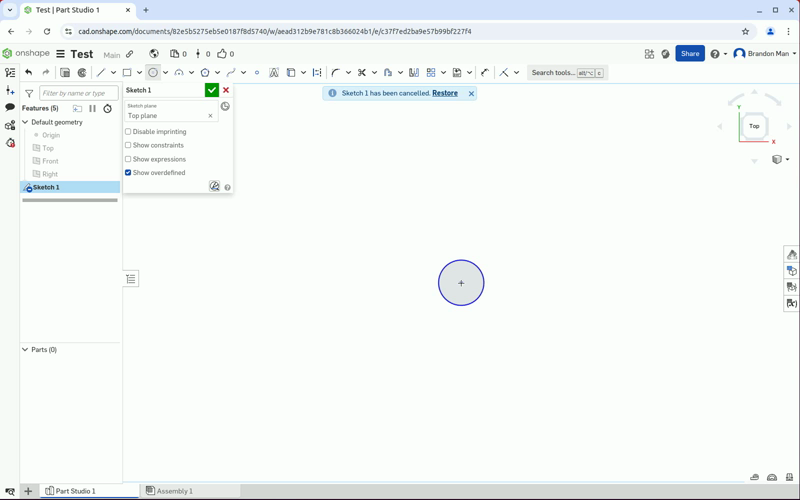
click(461, 282)
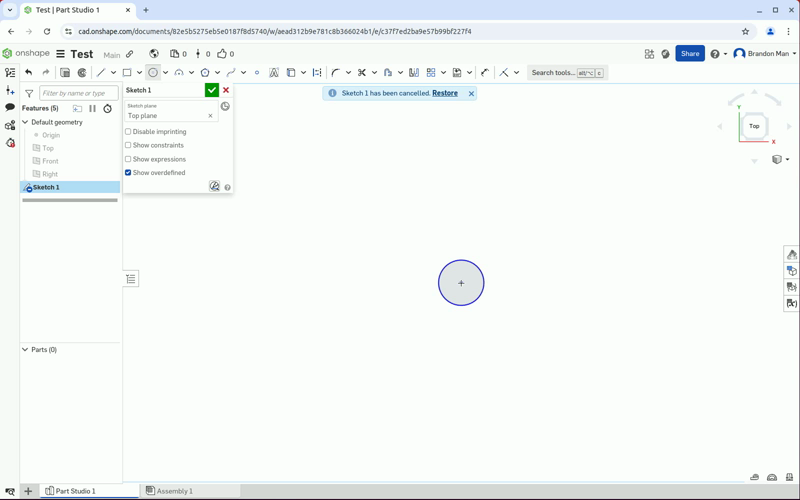
scroll(-6)
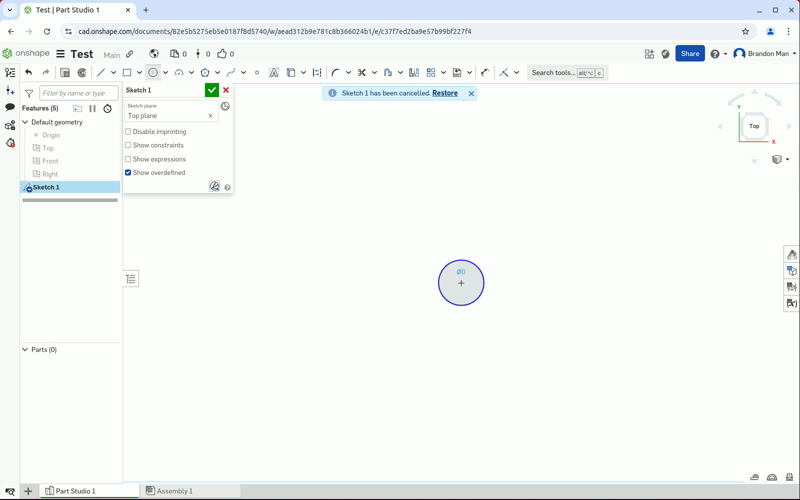
scroll(-6)
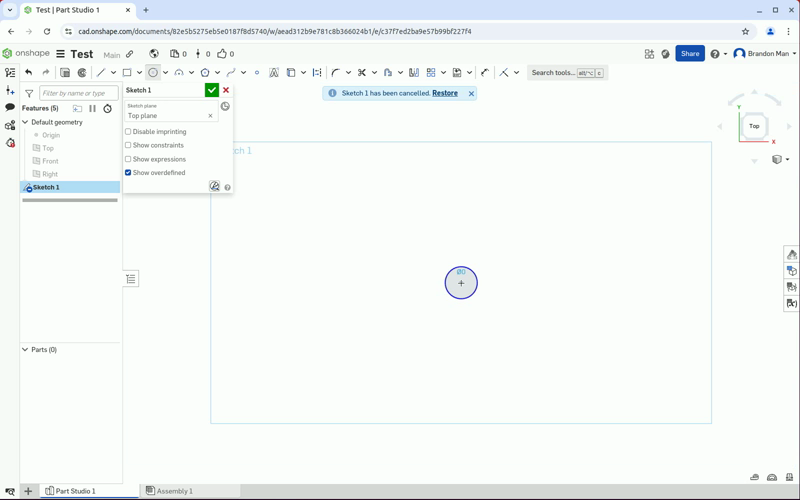
scroll(-6)
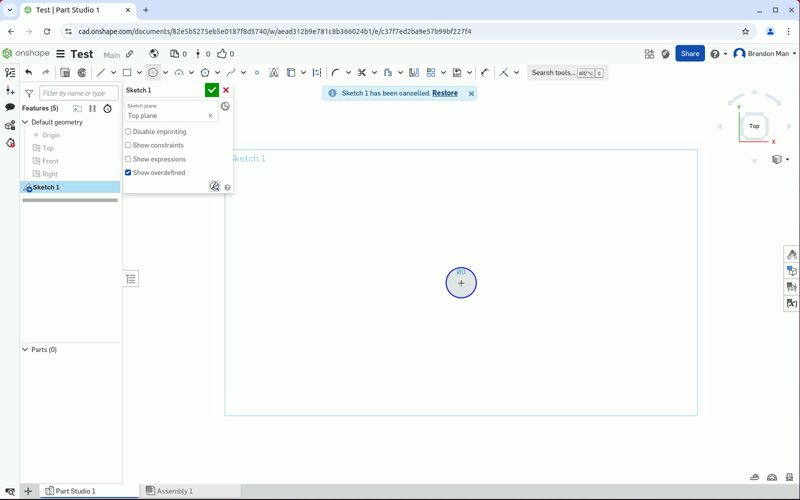
scroll(-6)
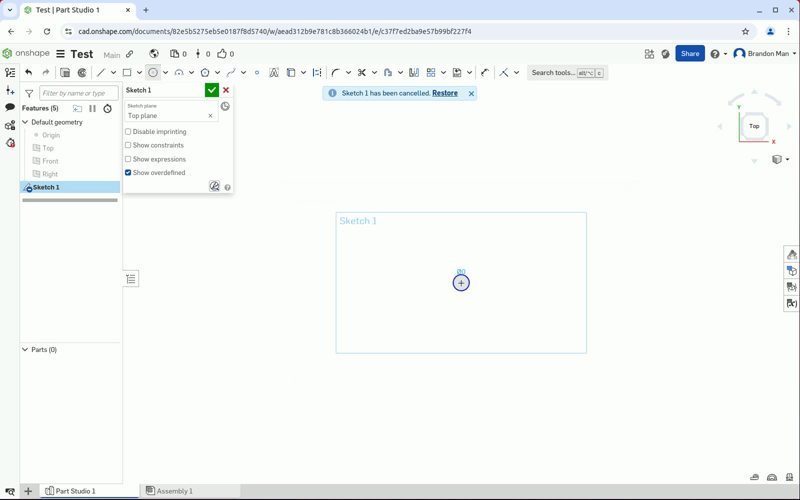
scroll(-6)
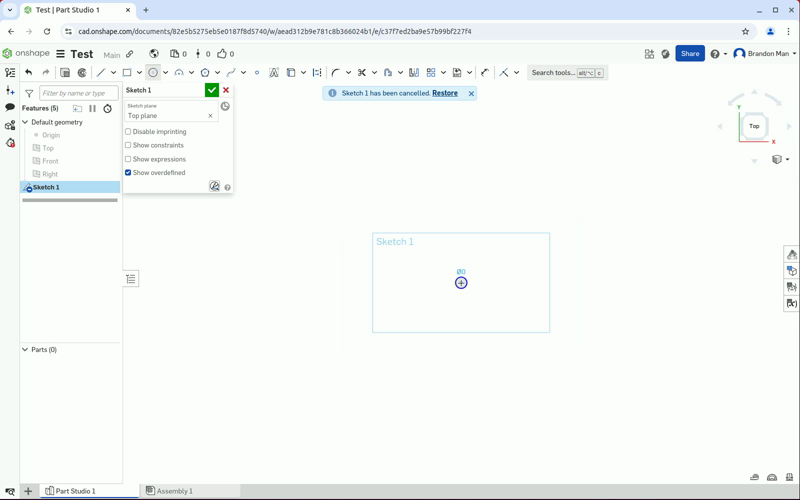
scroll(-6)
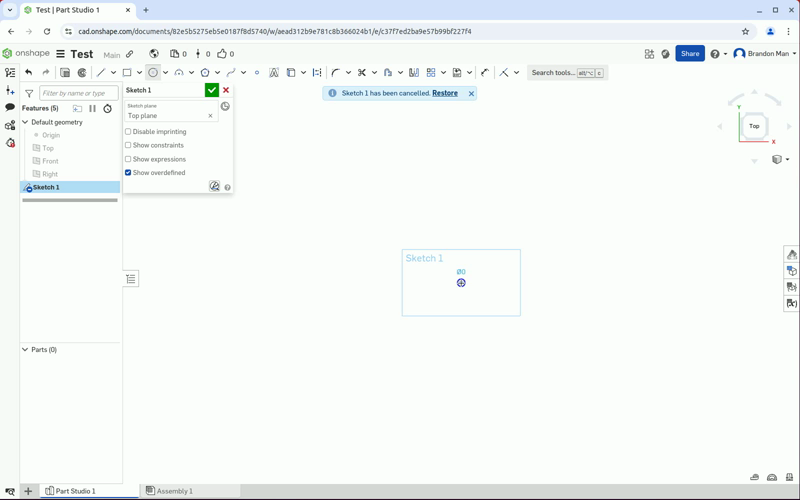
scroll(-6)
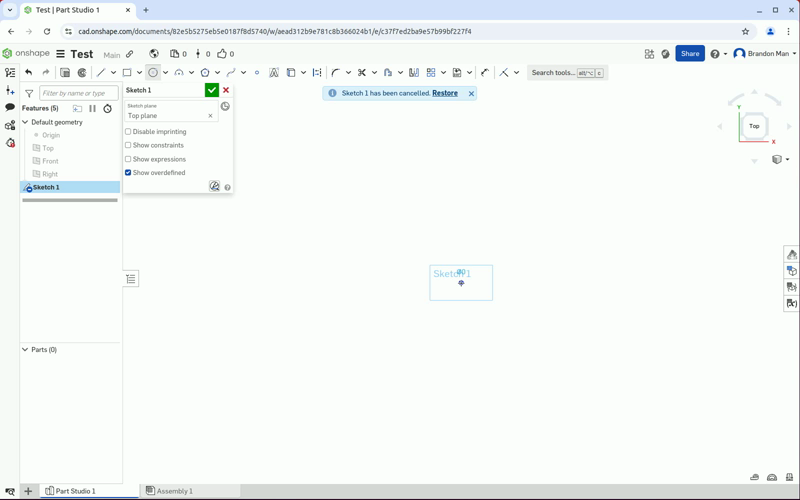
key_up(shift)
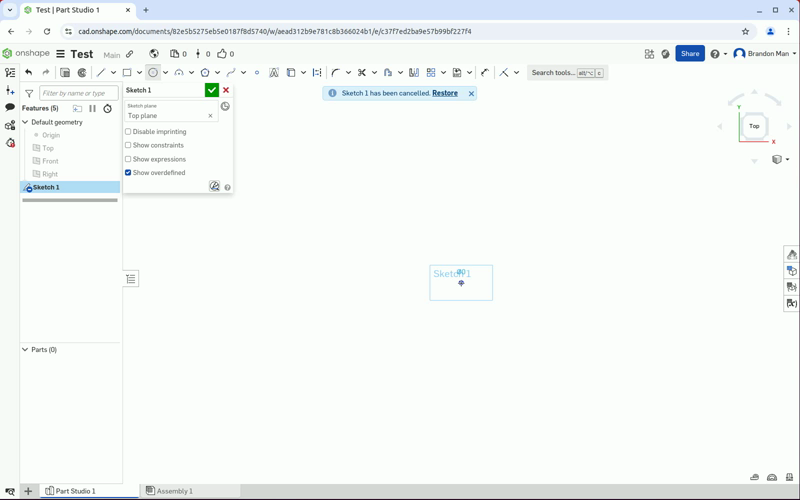
mouse_move(462, 282)
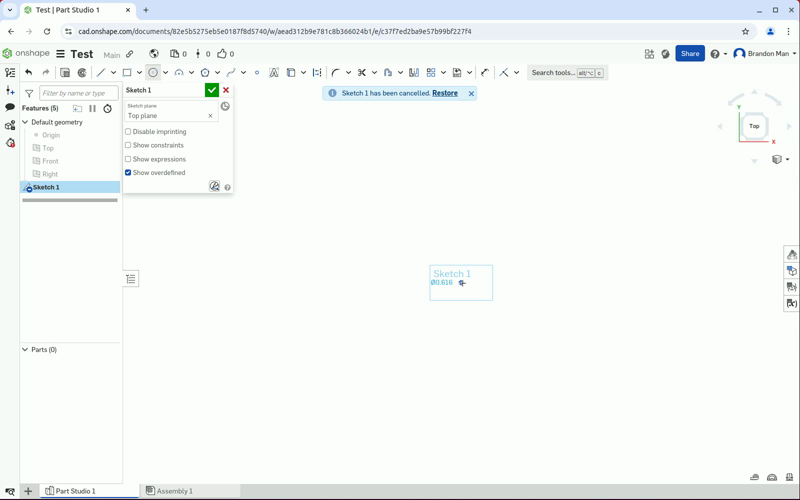
scroll(6)
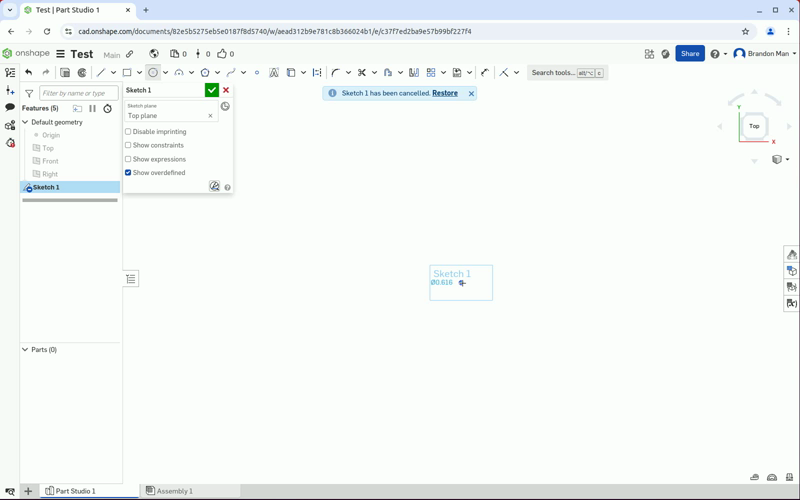
scroll(6)
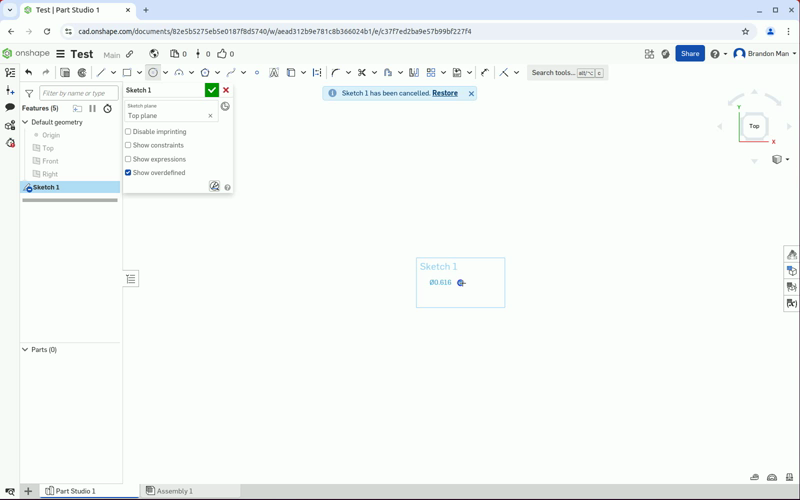
scroll(6)
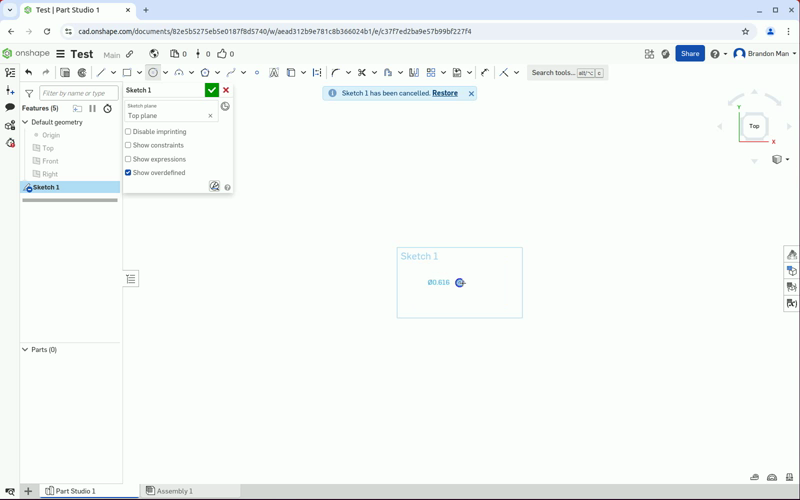
scroll(6)
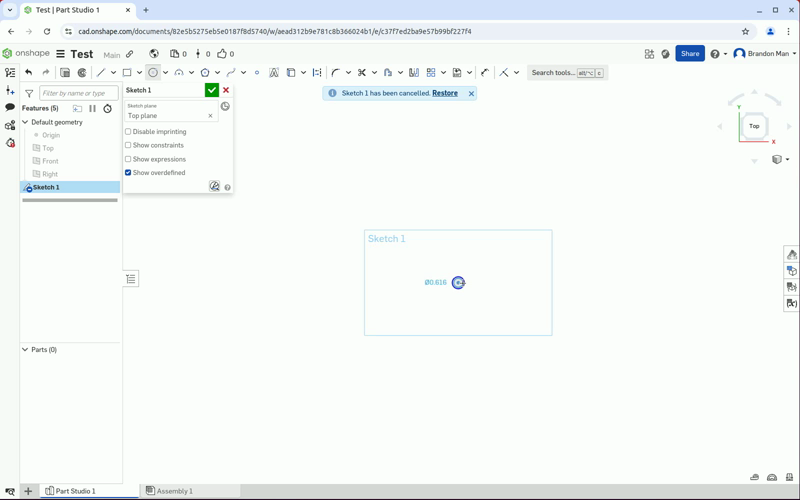
scroll(6)
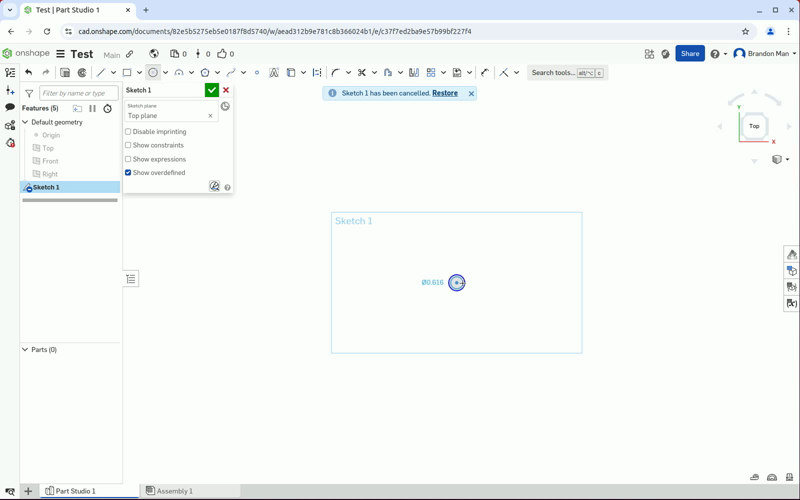
scroll(6)
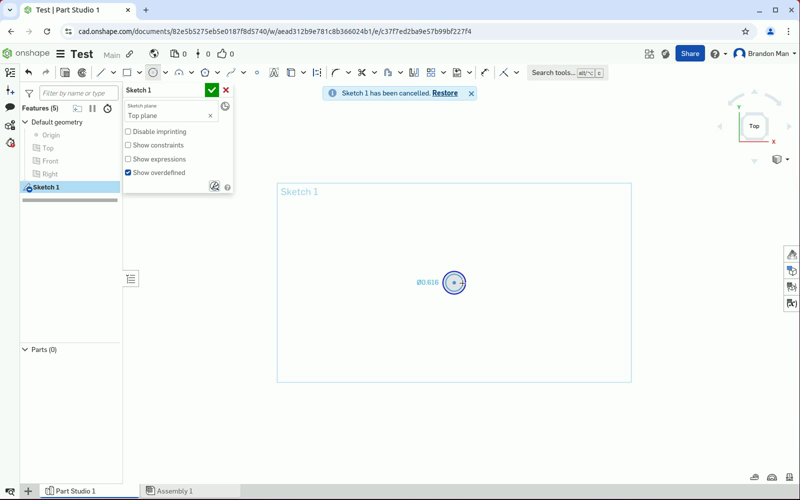
scroll(6)
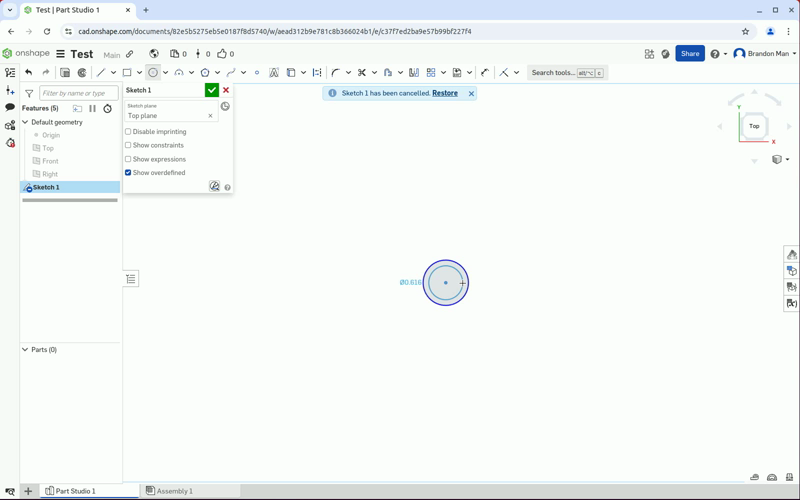
click(462, 282)
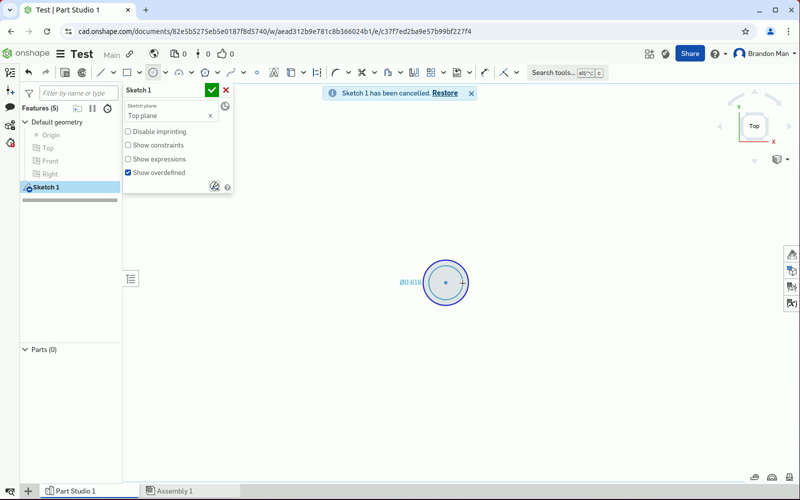
scroll(-6)
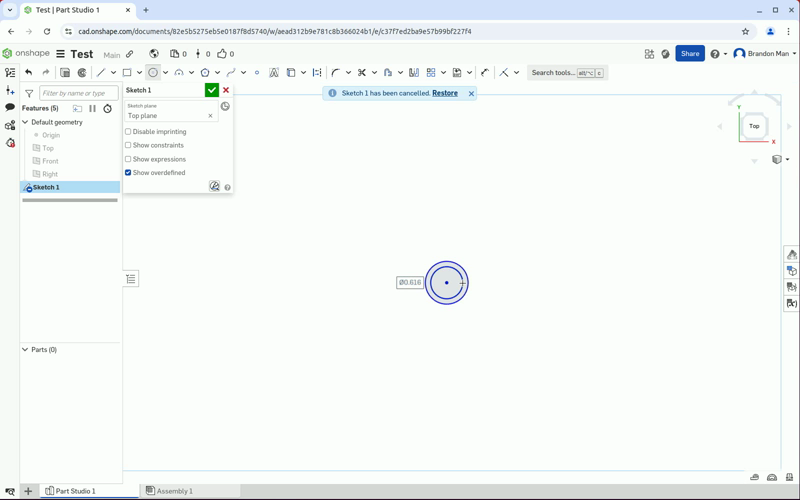
scroll(-6)
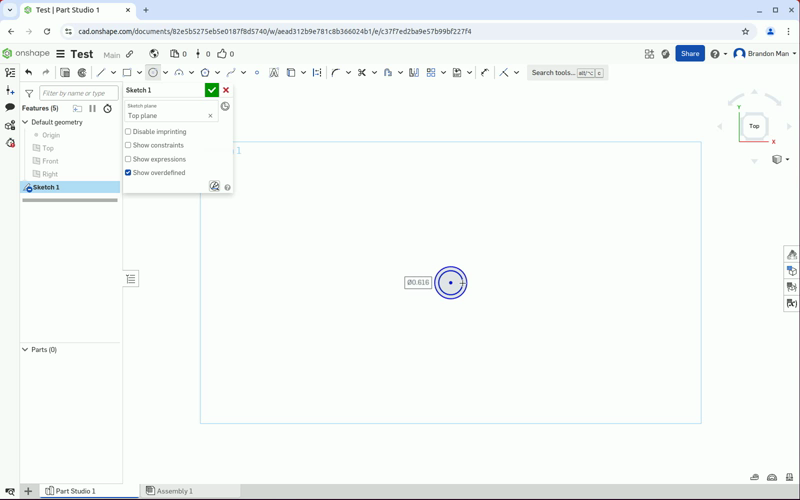
scroll(-6)
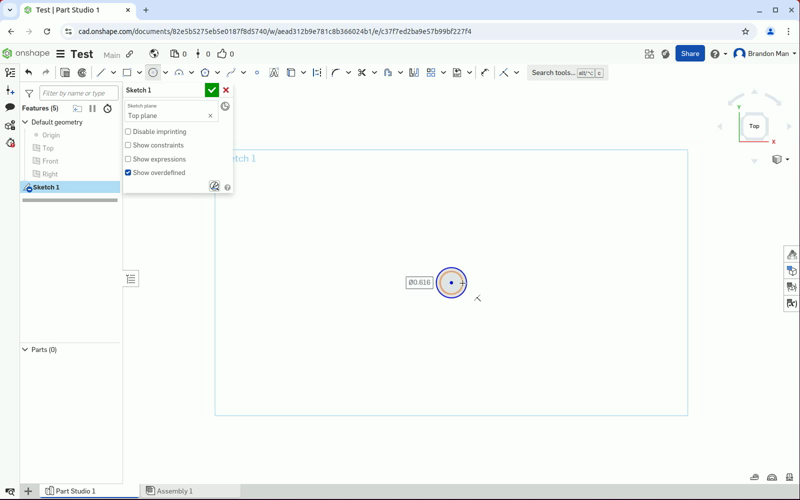
scroll(-6)
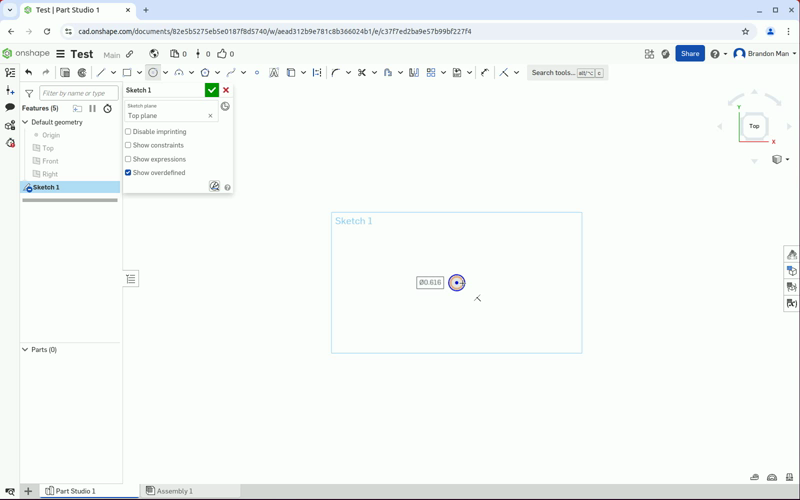
scroll(-6)
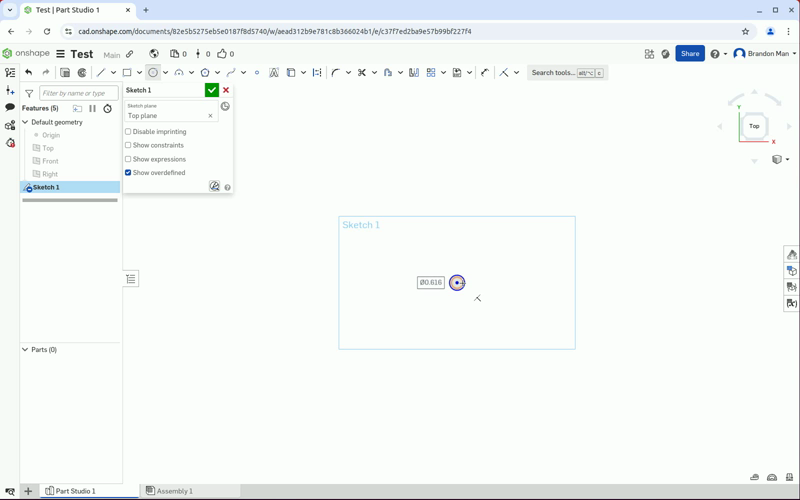
scroll(-6)
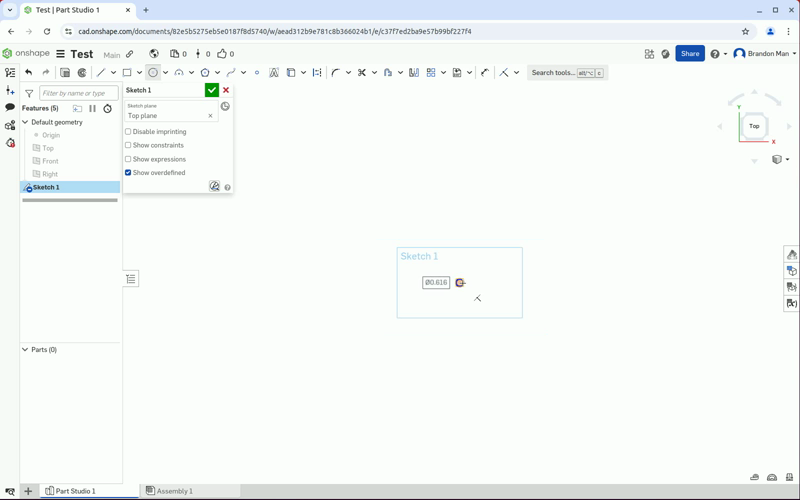
scroll(-6)
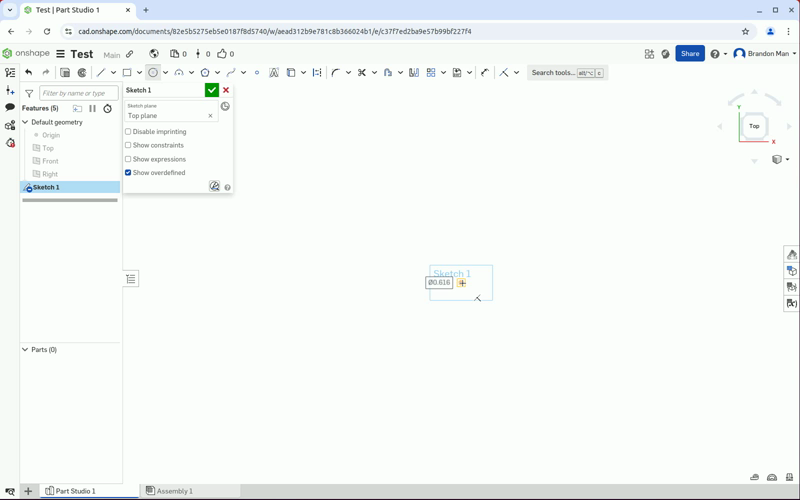
key(esc)
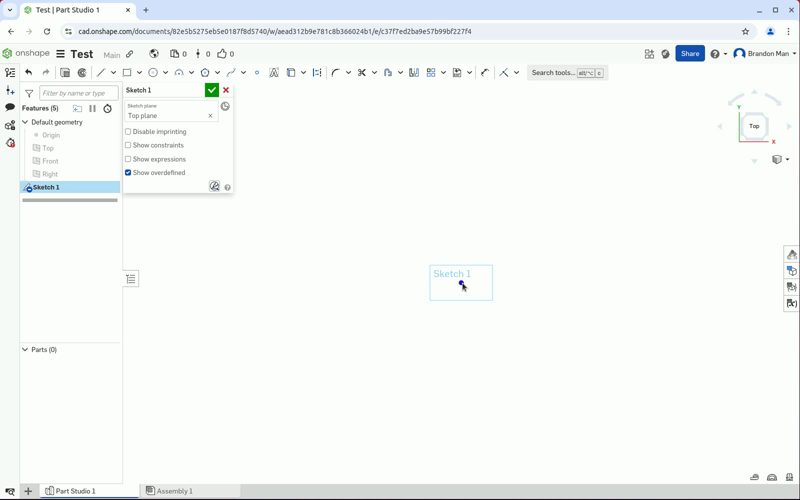
mouse_move(461, 284)
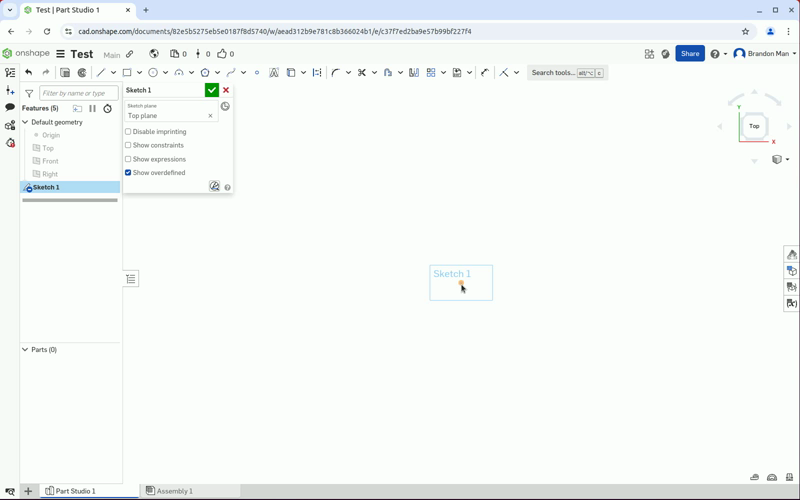
scroll(6)
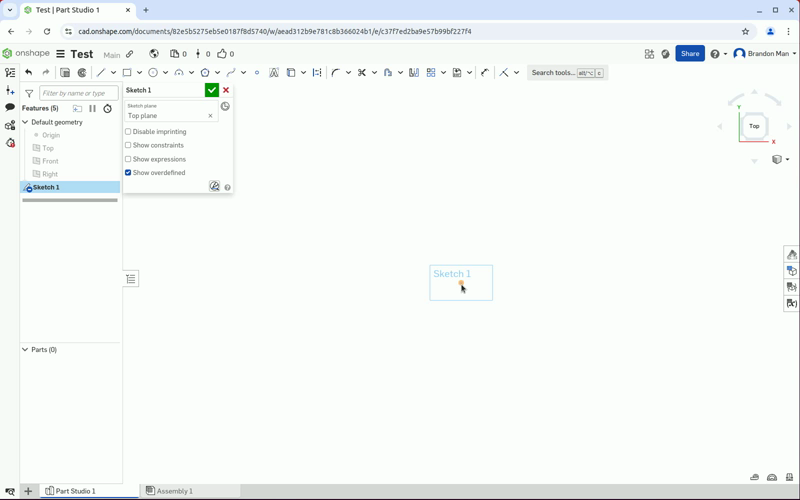
scroll(6)
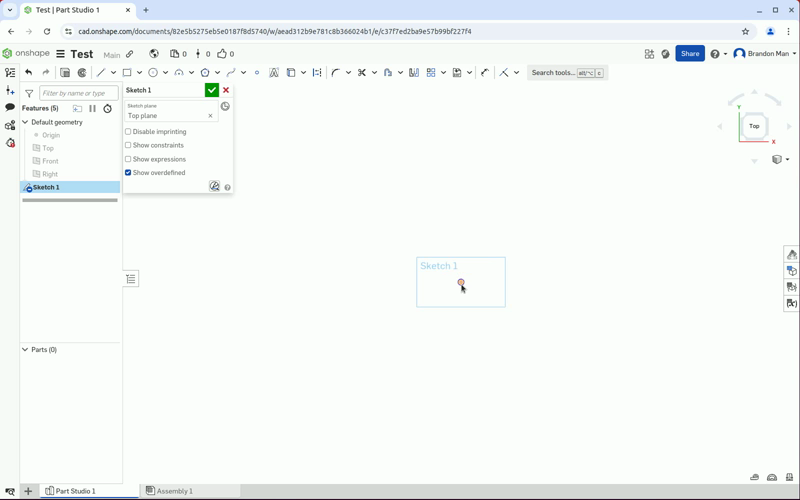
scroll(6)
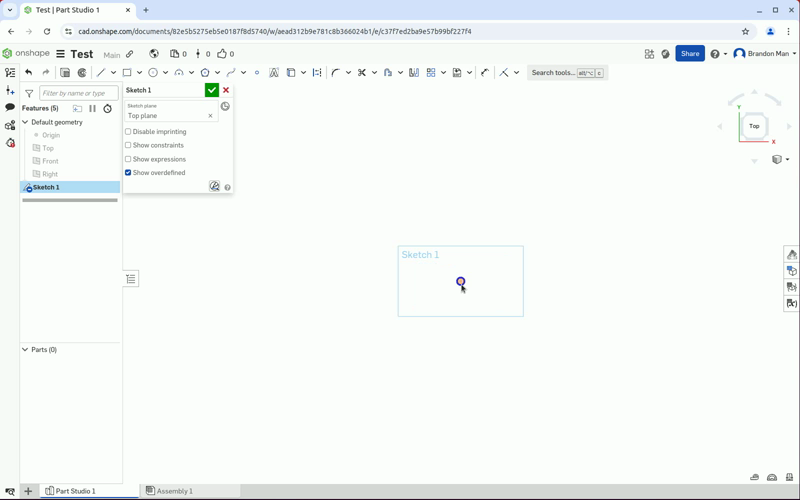
scroll(6)
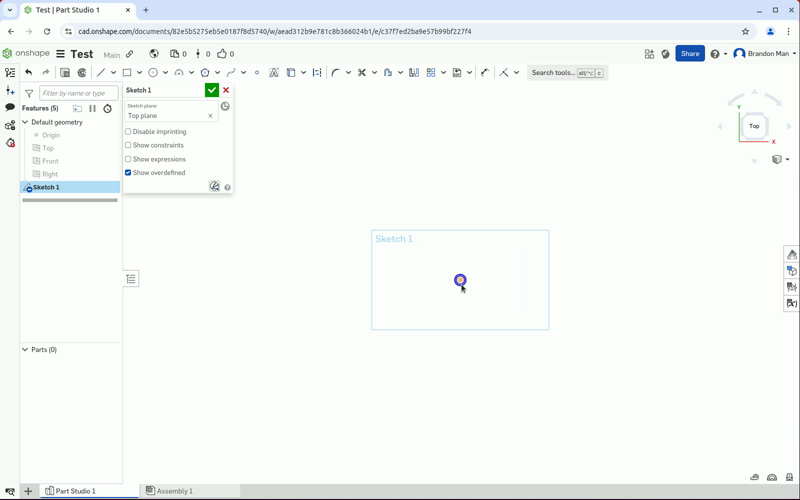
scroll(6)
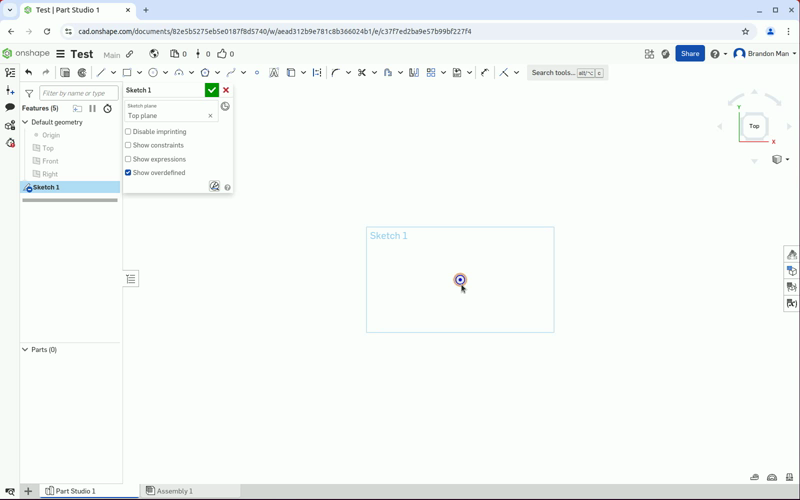
scroll(6)
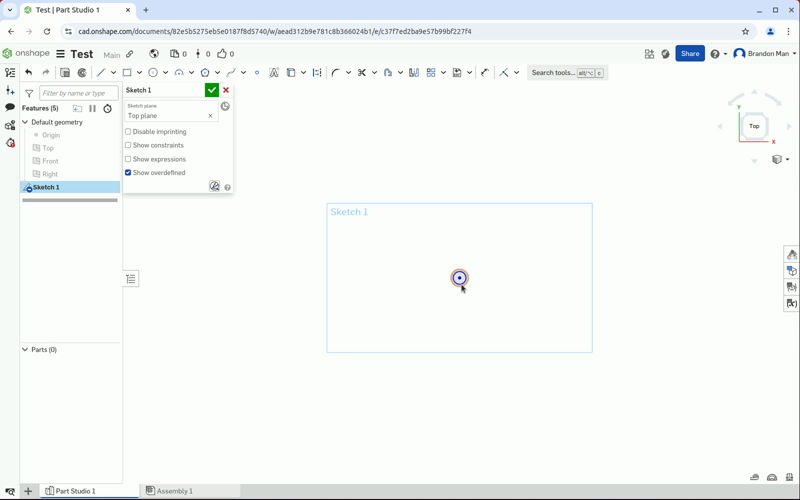
scroll(6)
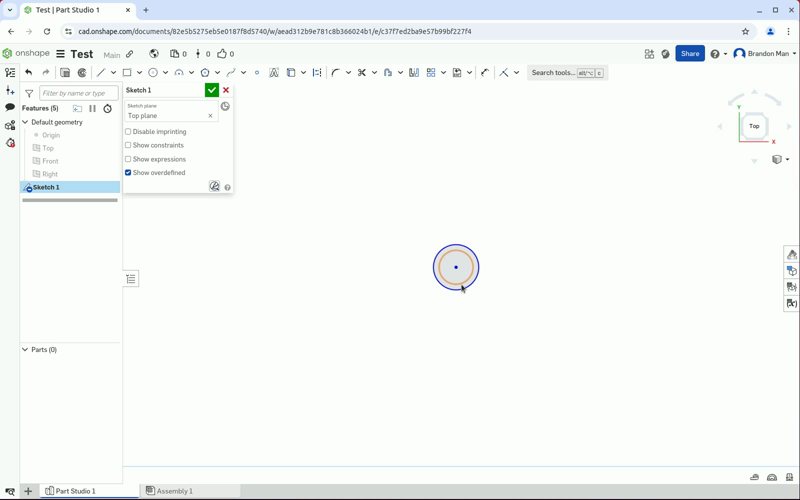
click(461, 284)
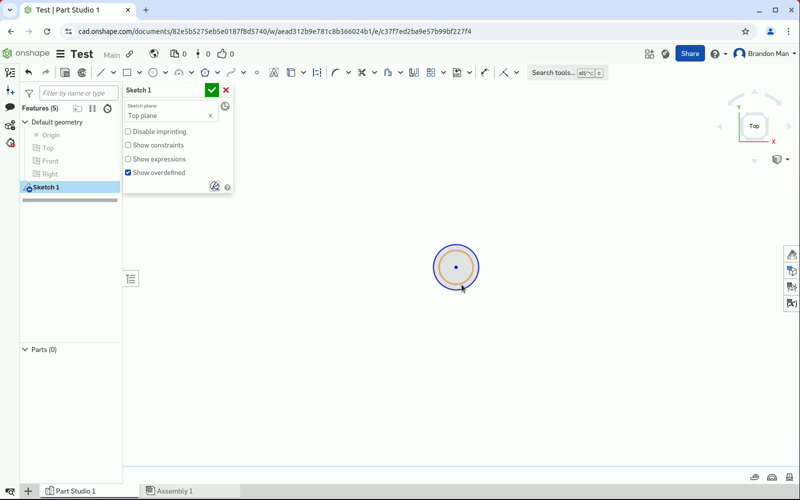
scroll(-6)
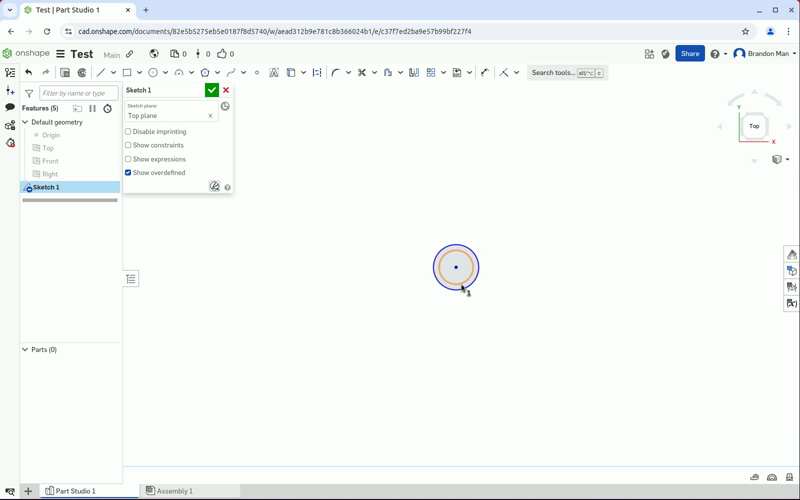
scroll(-6)
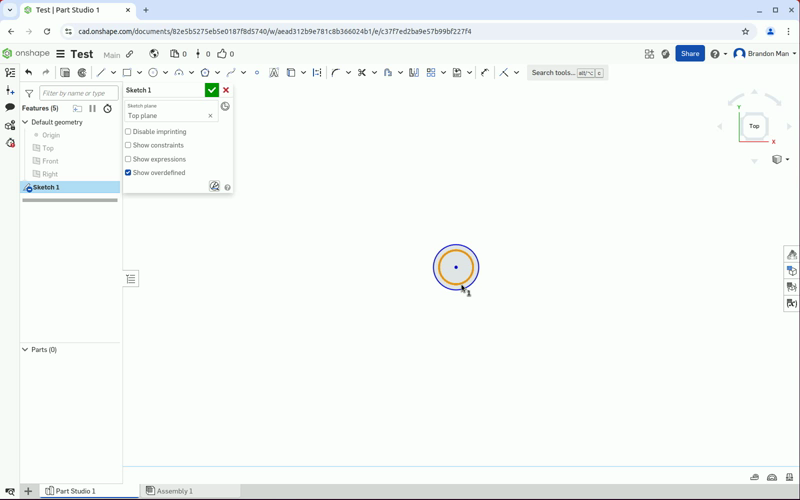
scroll(-6)
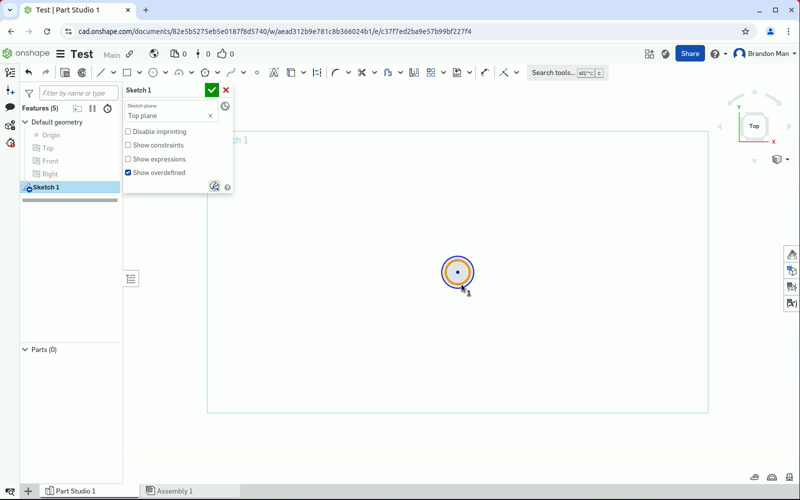
scroll(-6)
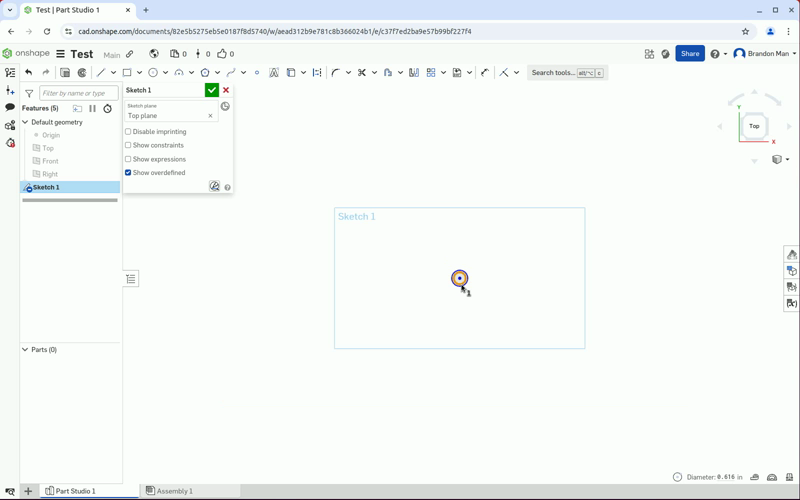
scroll(-6)
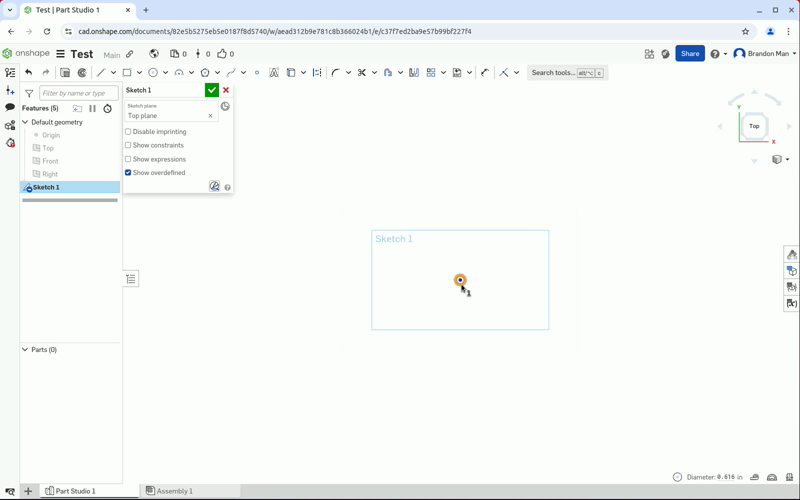
scroll(-6)
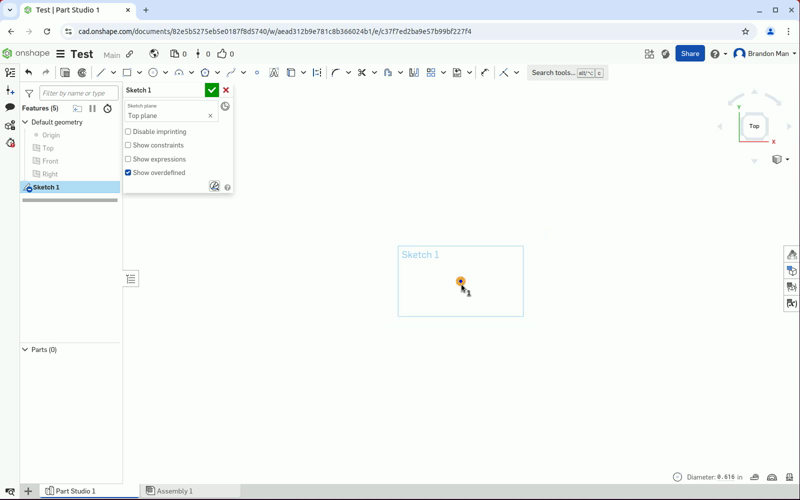
scroll(-6)
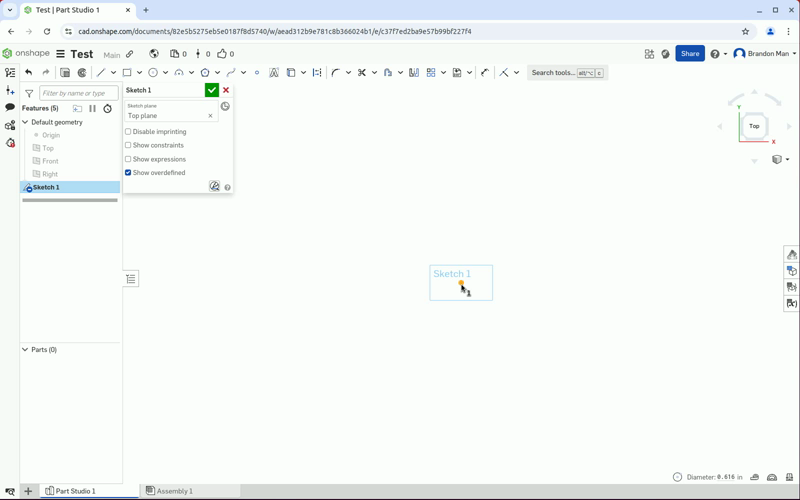
mouse_move(73, 352)
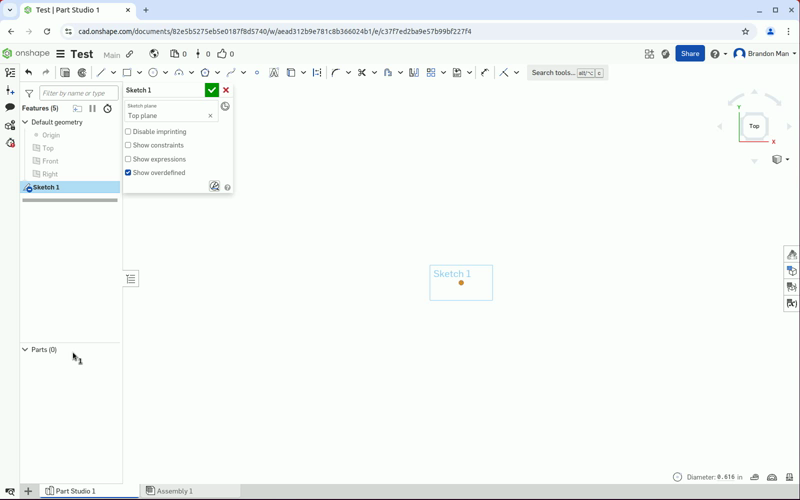
key(shift+y)
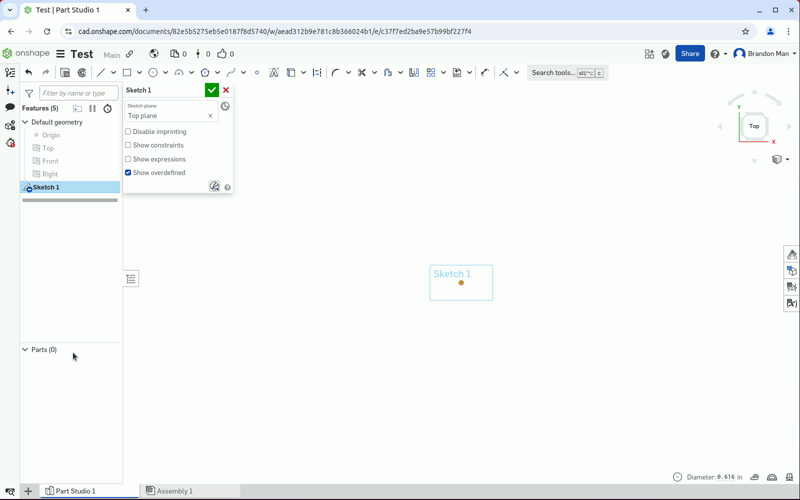
key(shift+e)
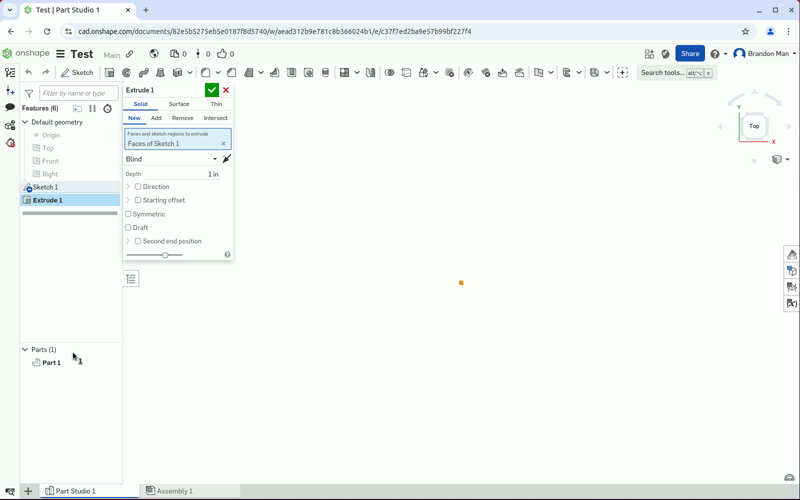
mouse_move(143, 106)
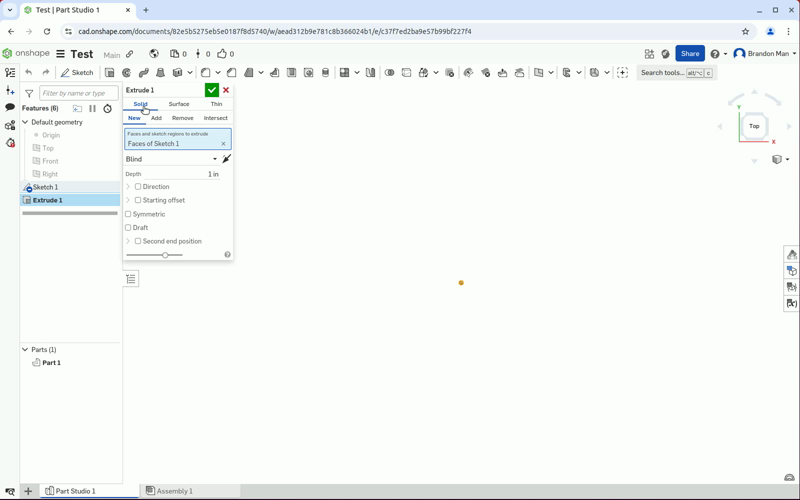
click(143, 106)
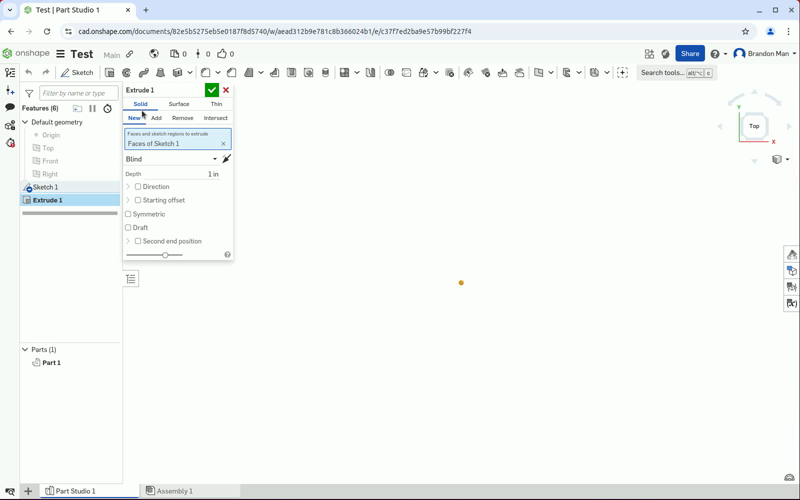
mouse_move(137, 120)
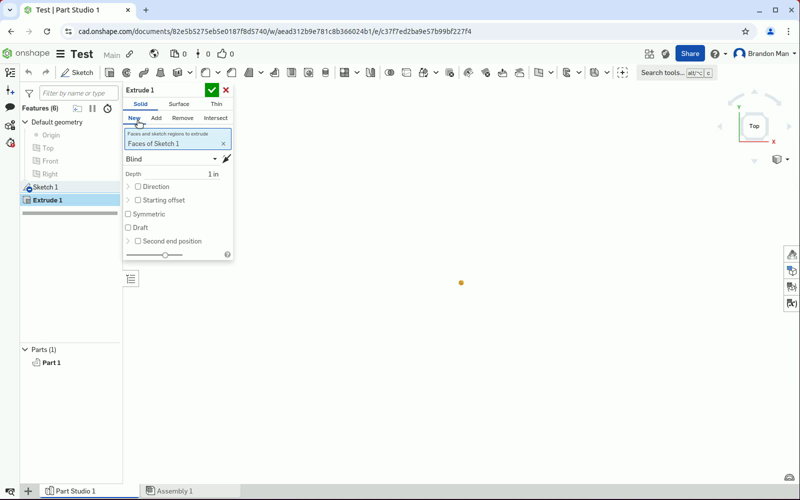
click(137, 120)
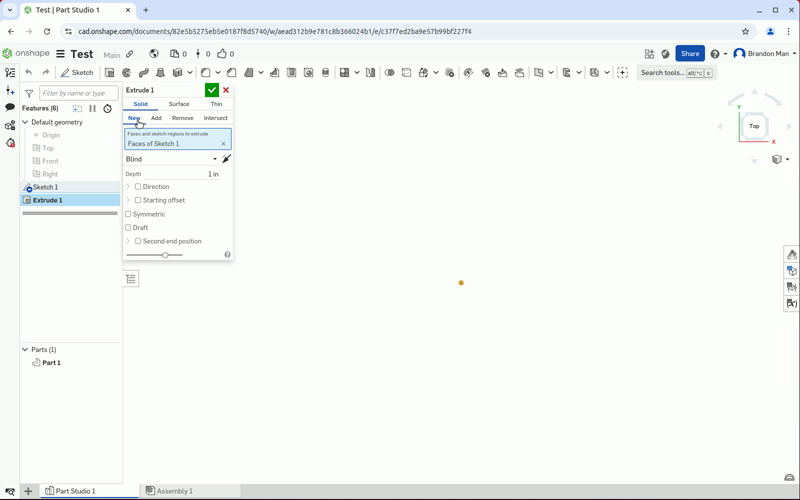
key(tab, 4)
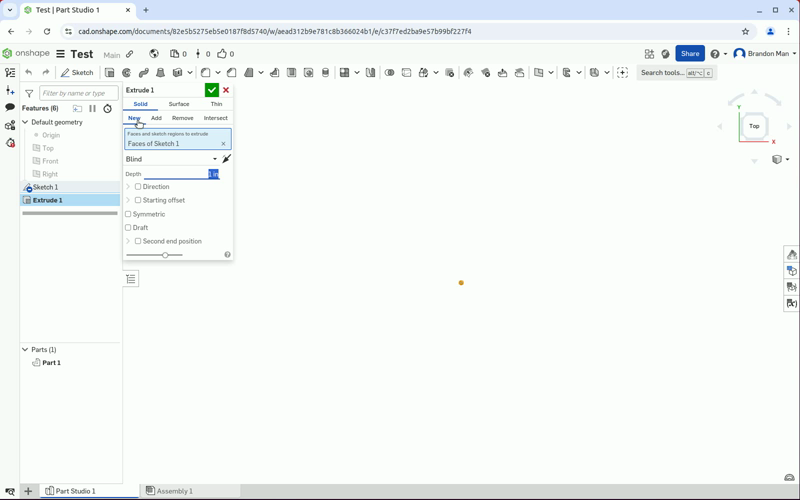
text(23.108)
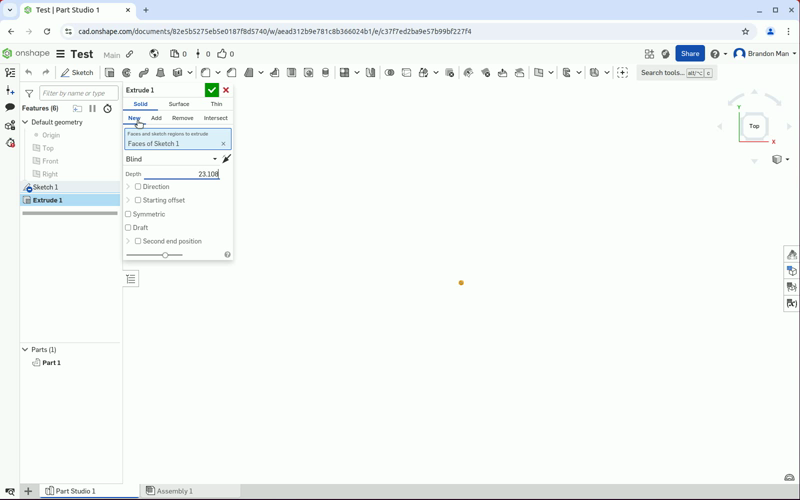
key(enter)
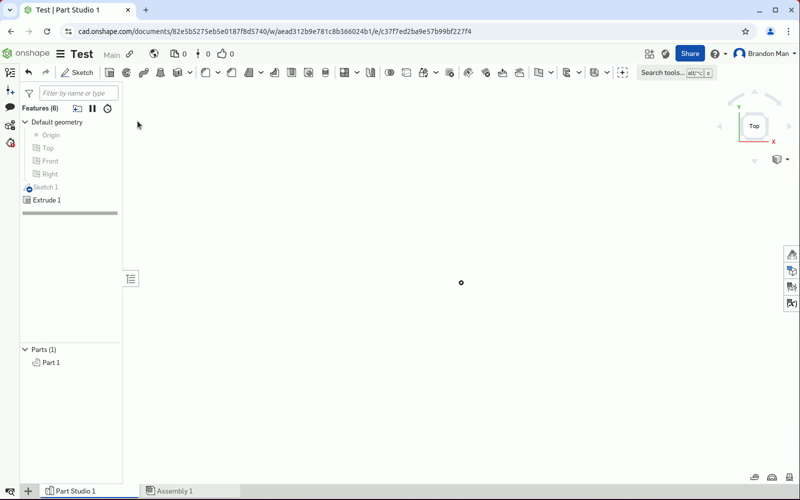
key(shift+h)
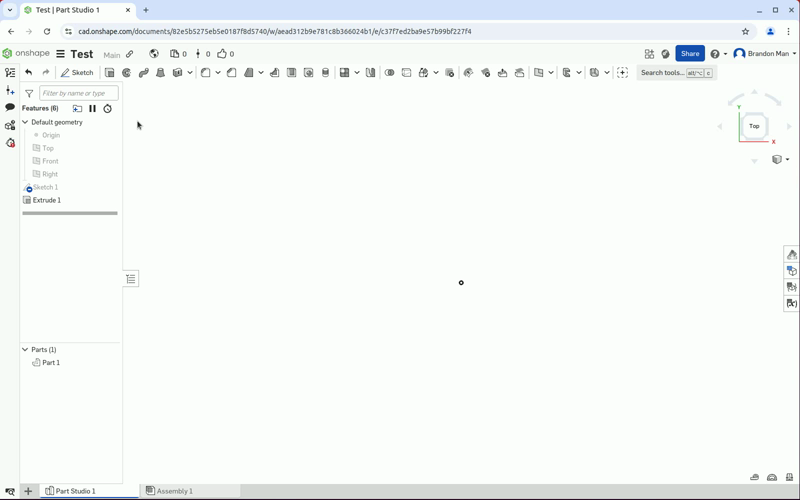
key(shift+h)
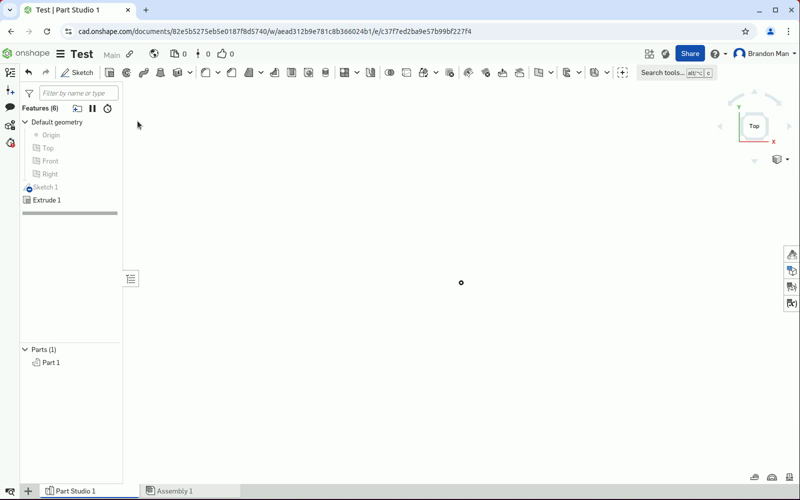
mouse_move(73, 189)
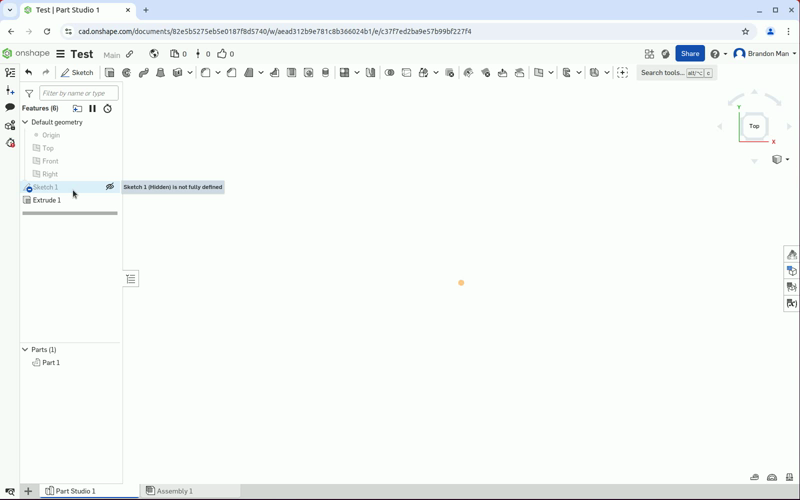
click(73, 189)
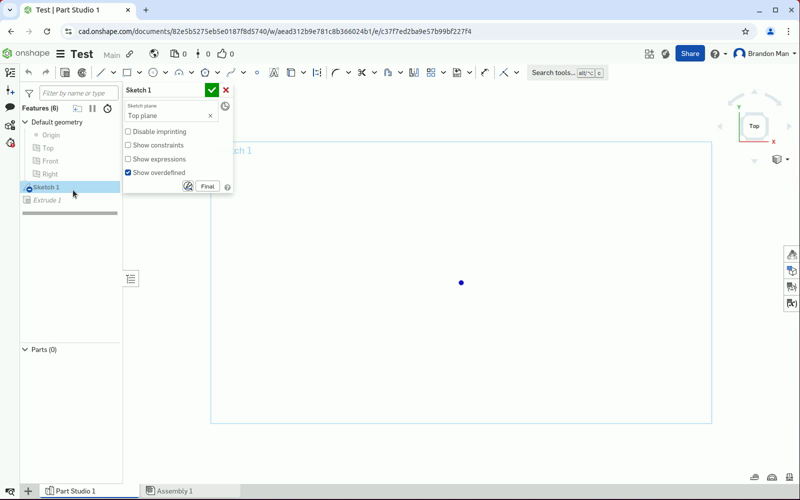
mouse_move(229, 92)
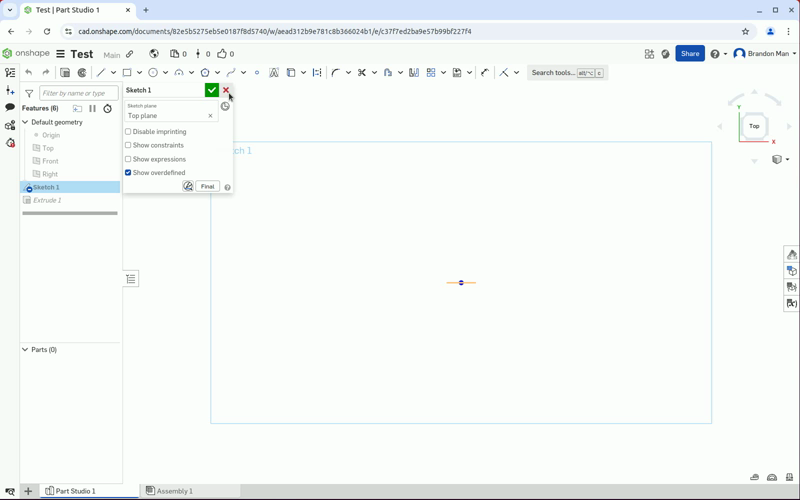
click(229, 92)
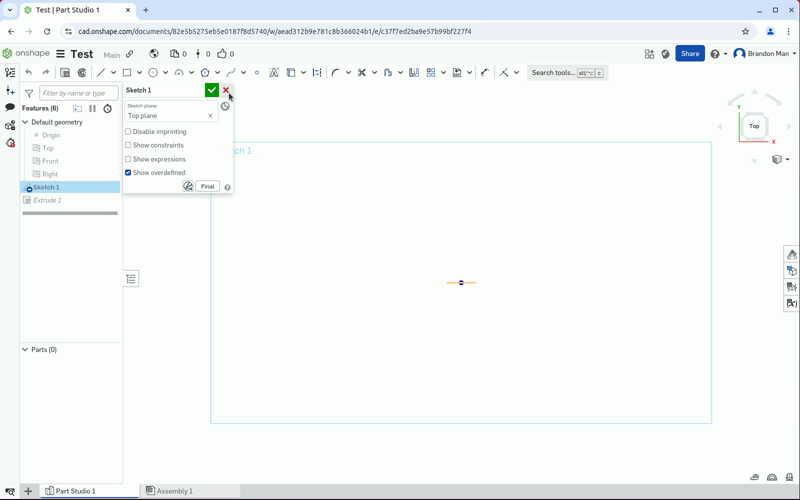
key(shift+s)
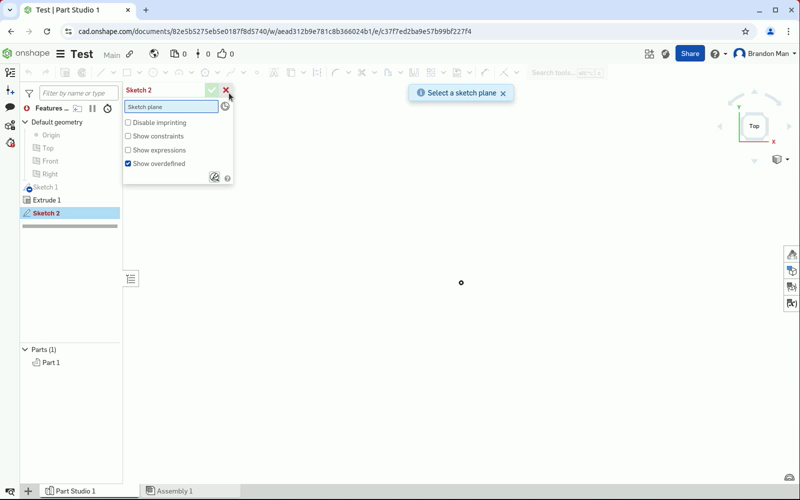
mouse_move(73, 150)
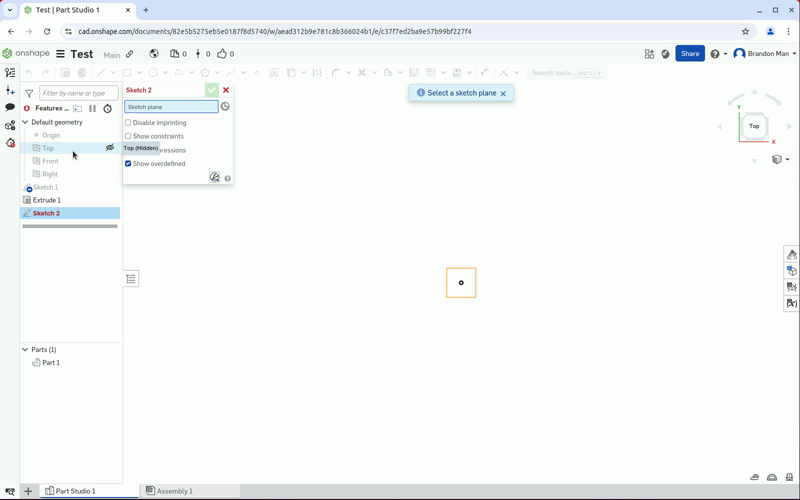
click(73, 150)
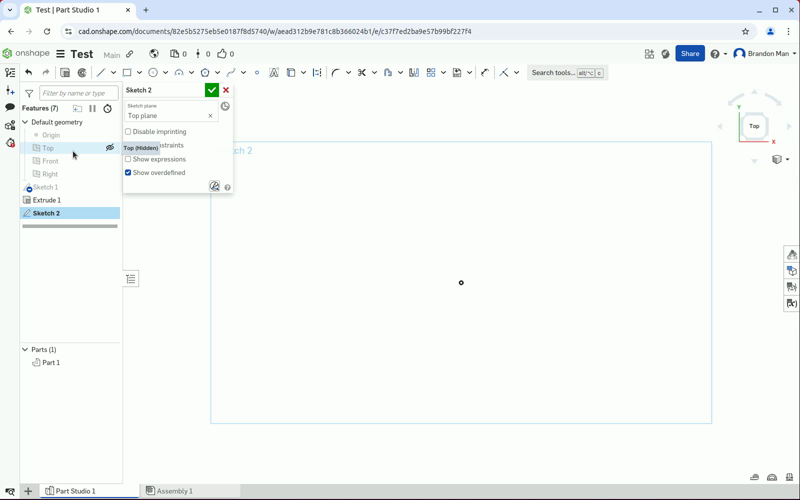
mouse_move(73, 352)
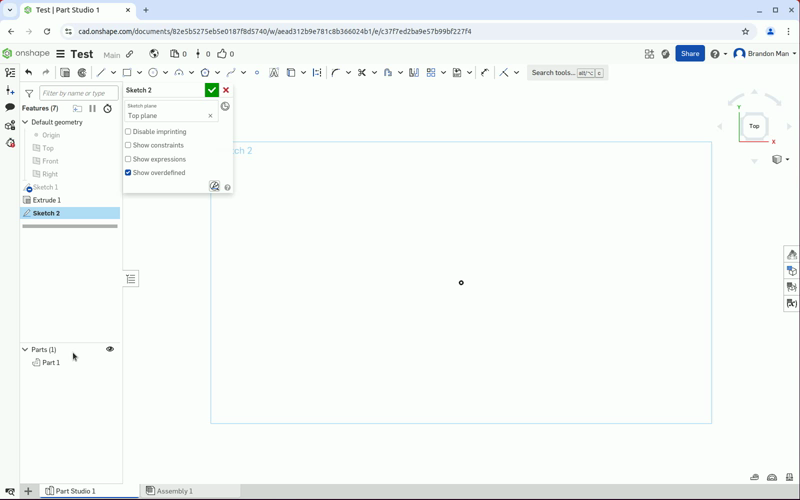
key(y)
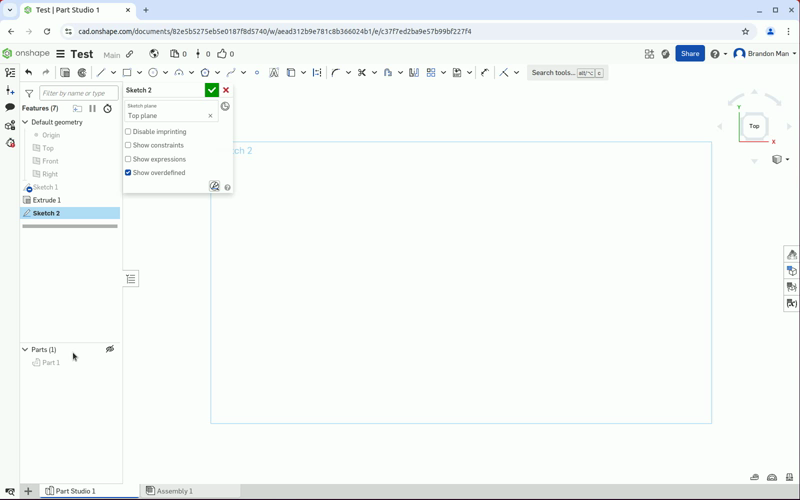
key(c)
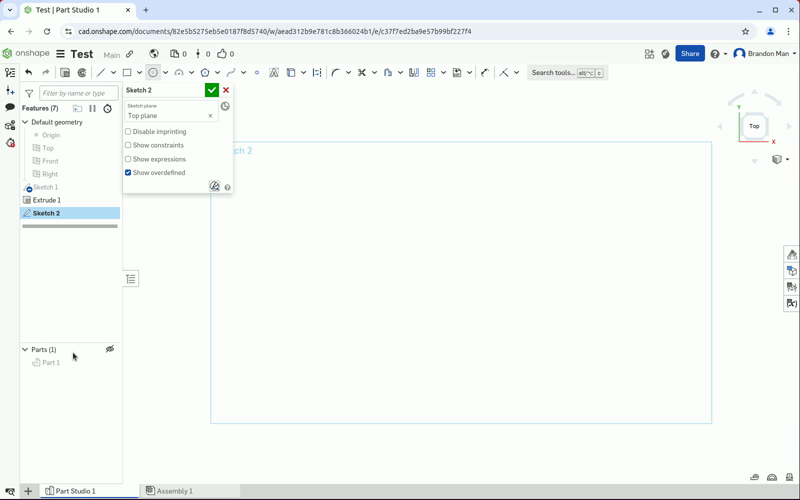
key_down(shift)
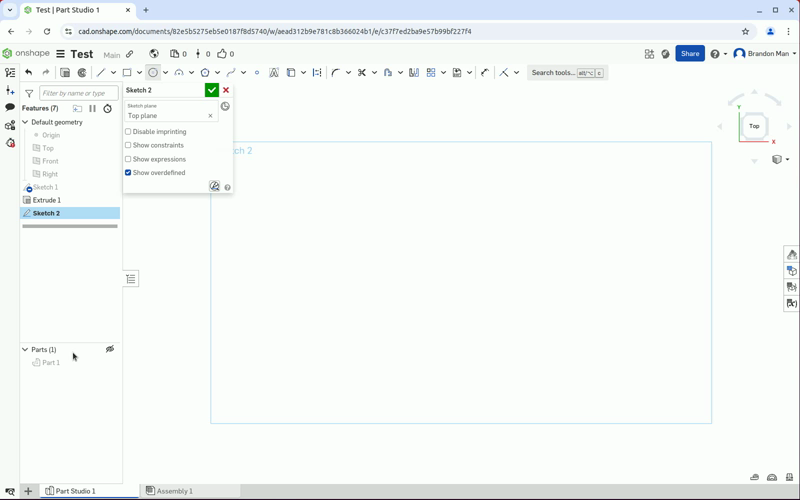
mouse_move(461, 278)
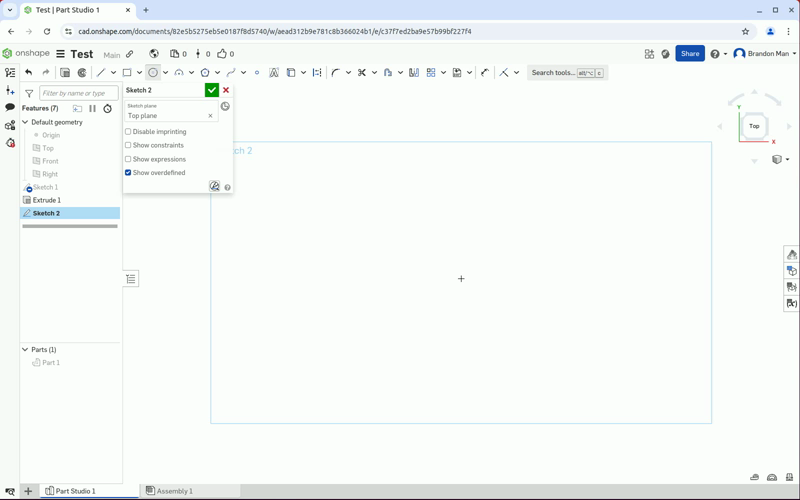
click(461, 278)
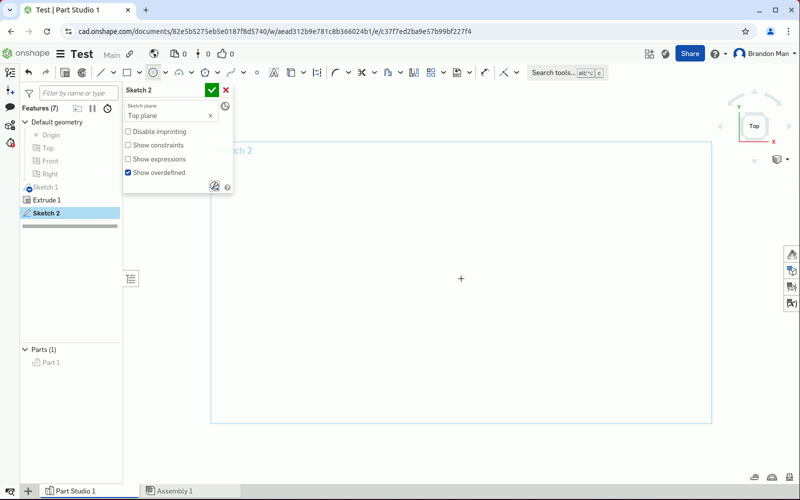
key_up(shift)
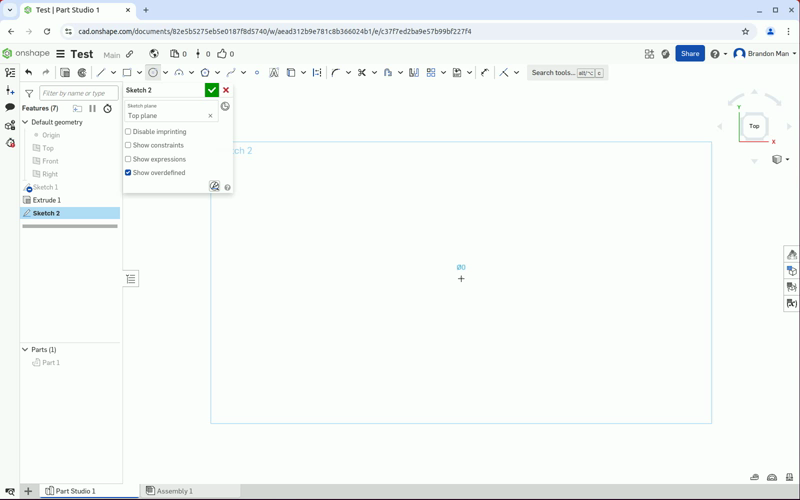
mouse_move(463, 278)
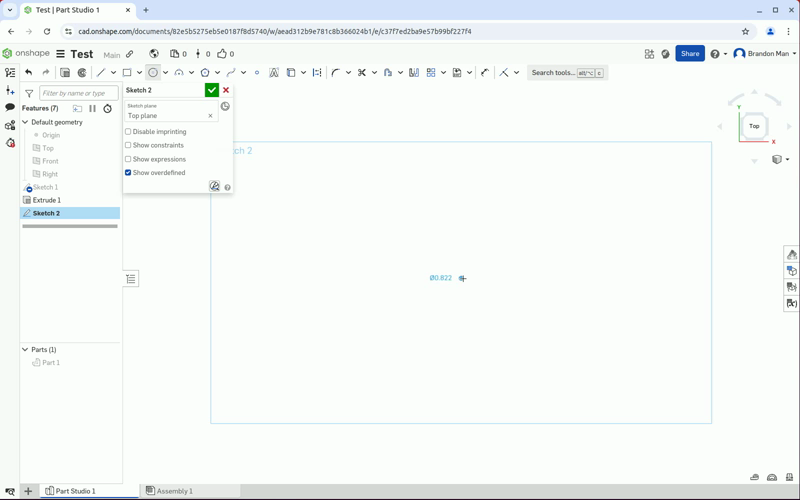
scroll(6)
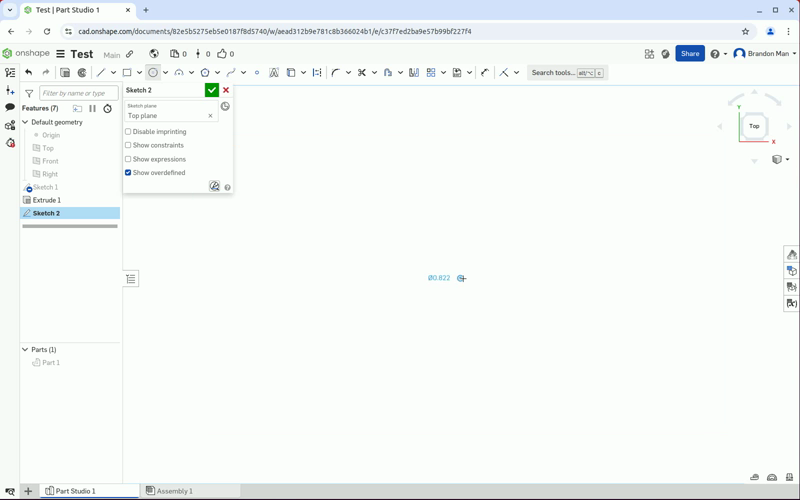
scroll(6)
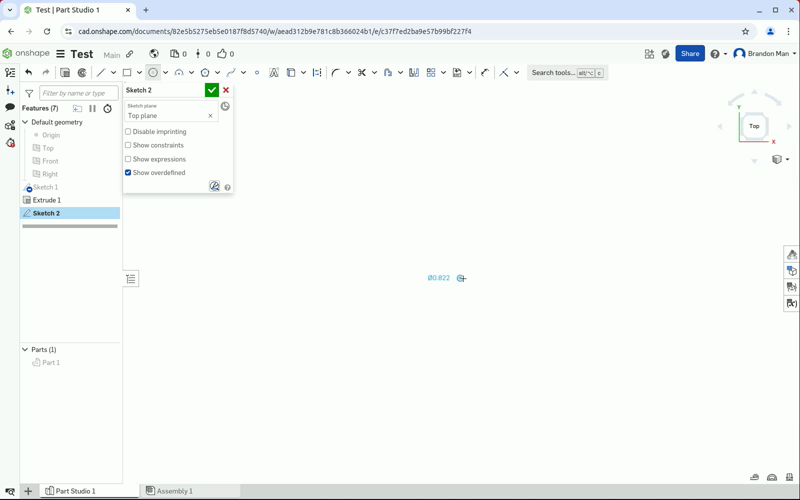
scroll(6)
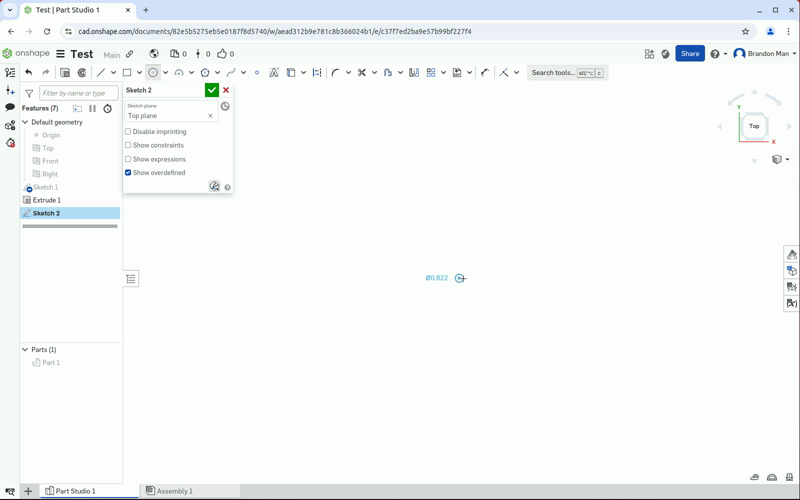
scroll(6)
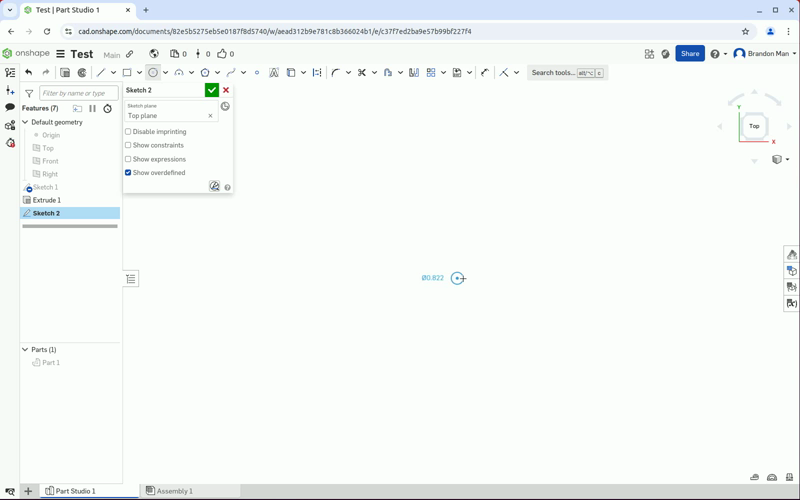
scroll(6)
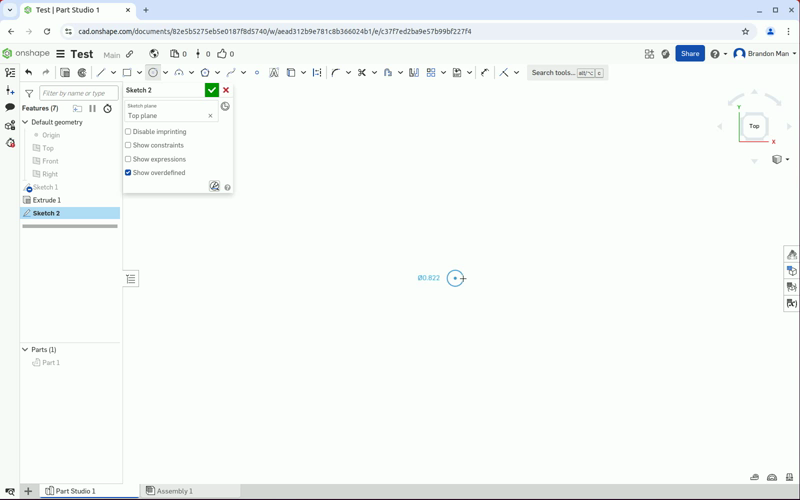
scroll(6)
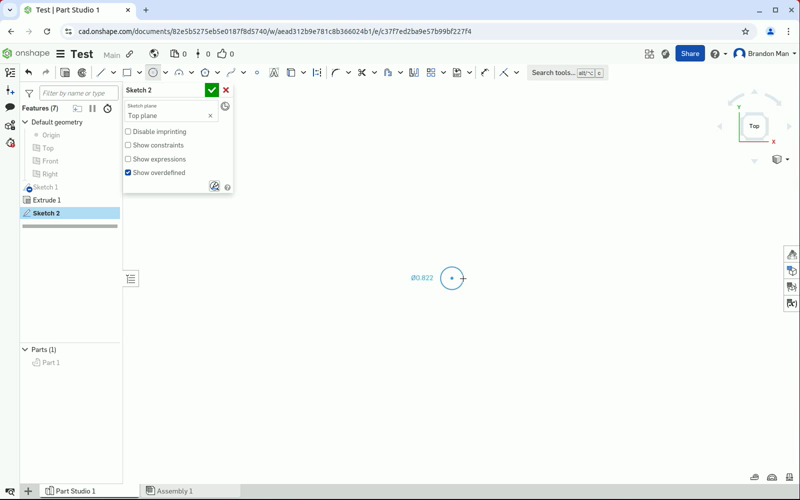
scroll(6)
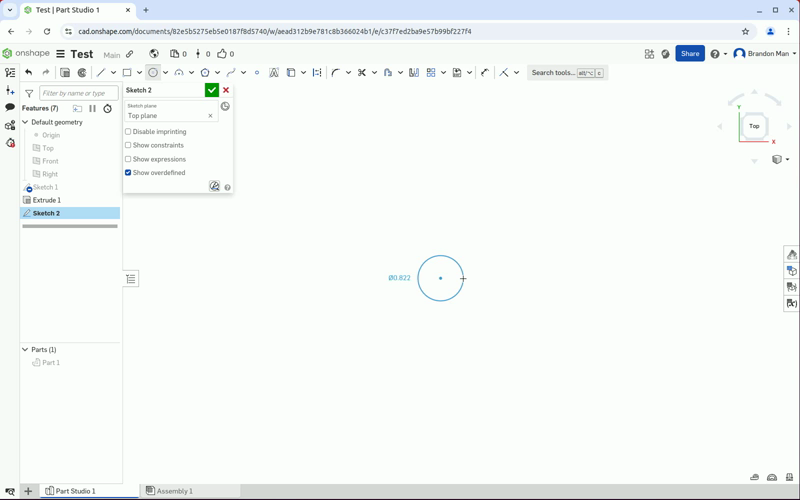
click(463, 278)
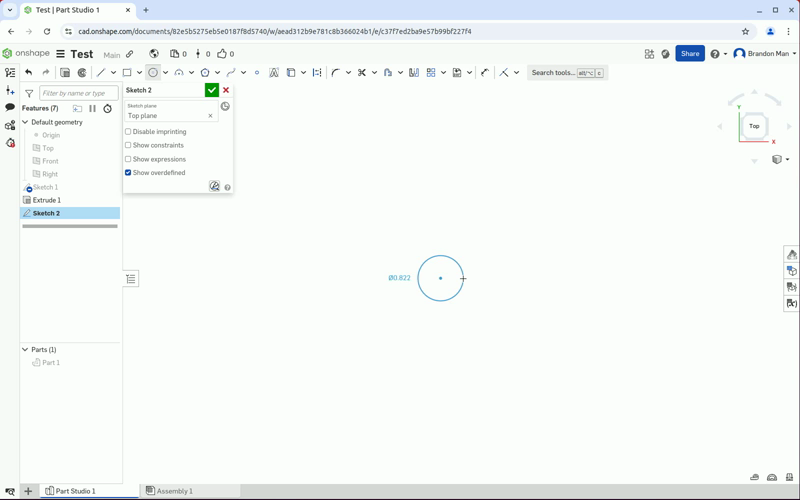
scroll(-6)
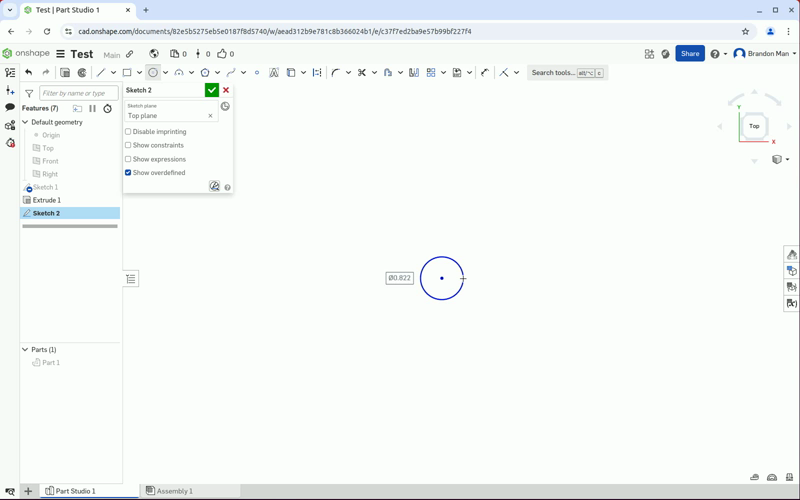
scroll(-6)
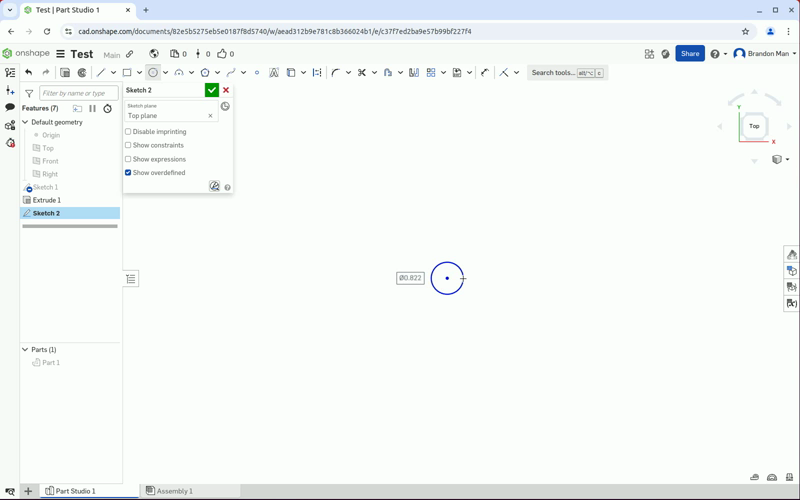
scroll(-6)
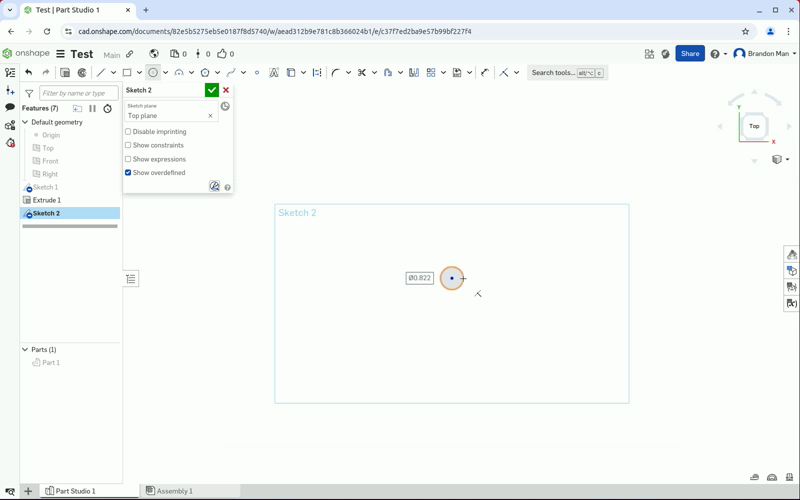
scroll(-6)
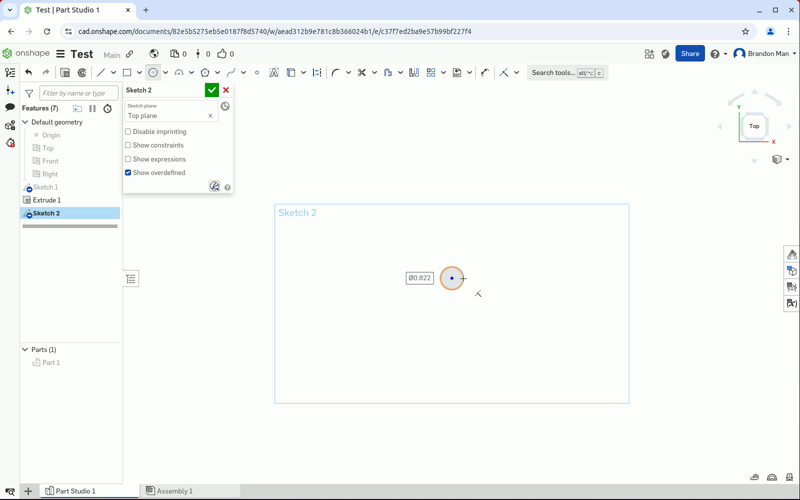
scroll(-6)
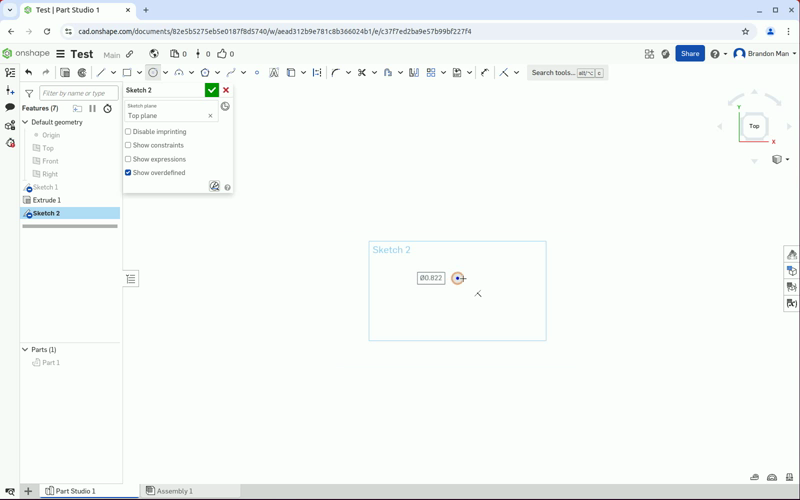
scroll(-6)
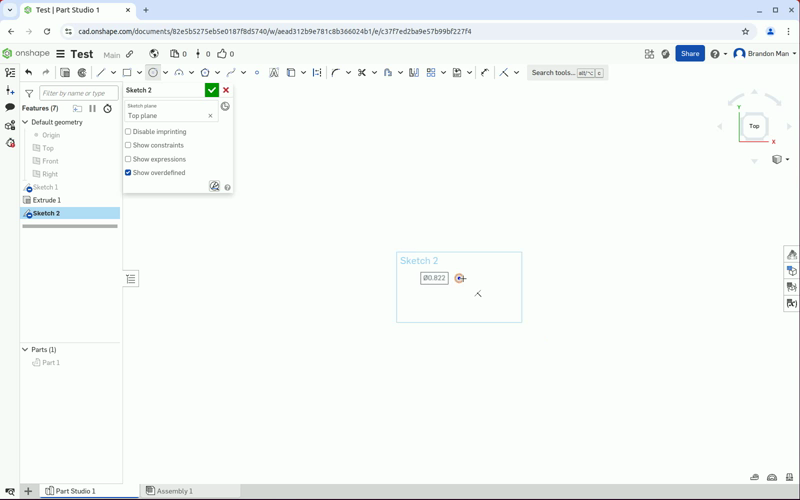
scroll(-6)
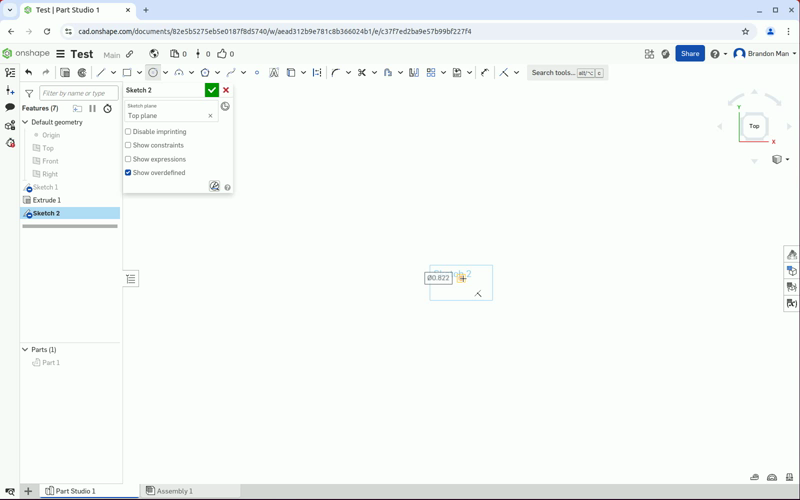
key(esc)
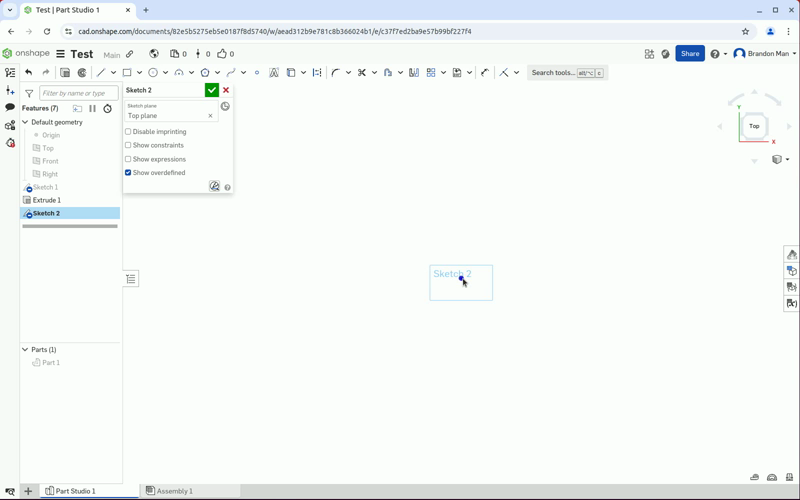
mouse_move(462, 276)
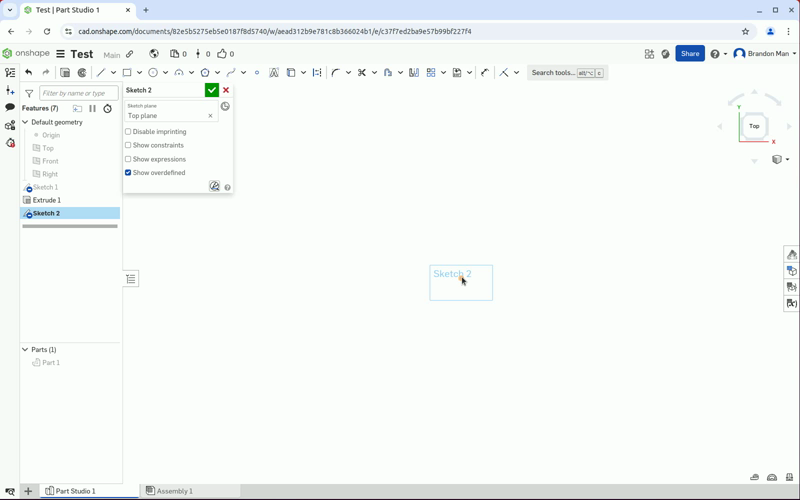
scroll(6)
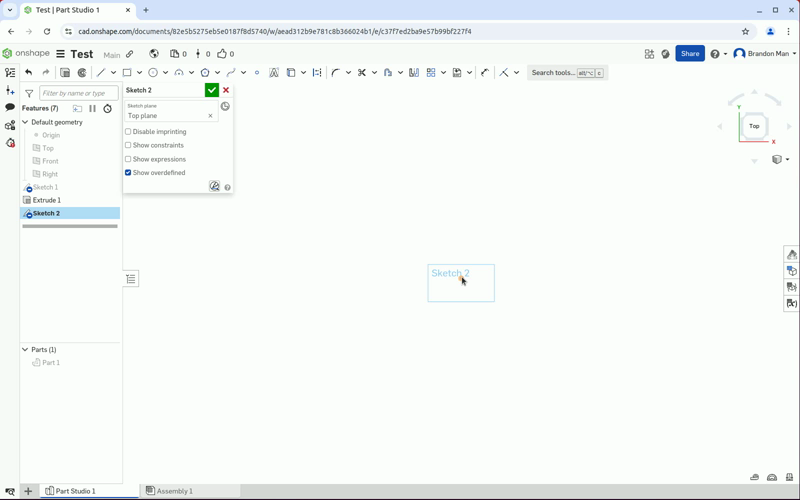
scroll(6)
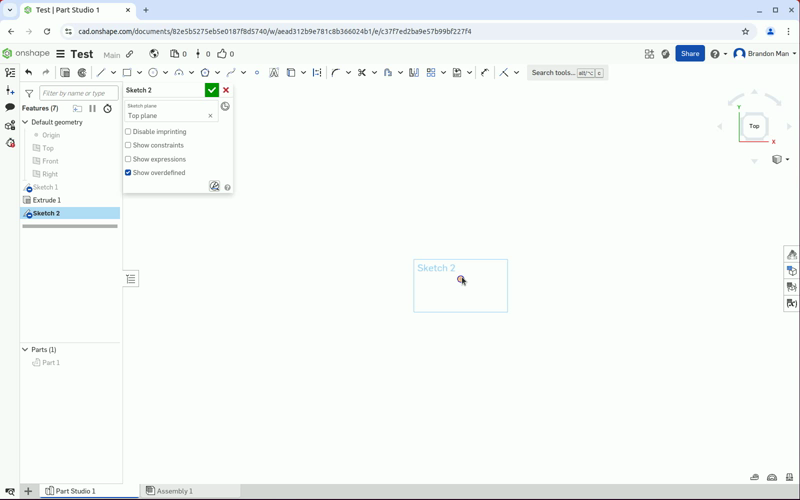
scroll(6)
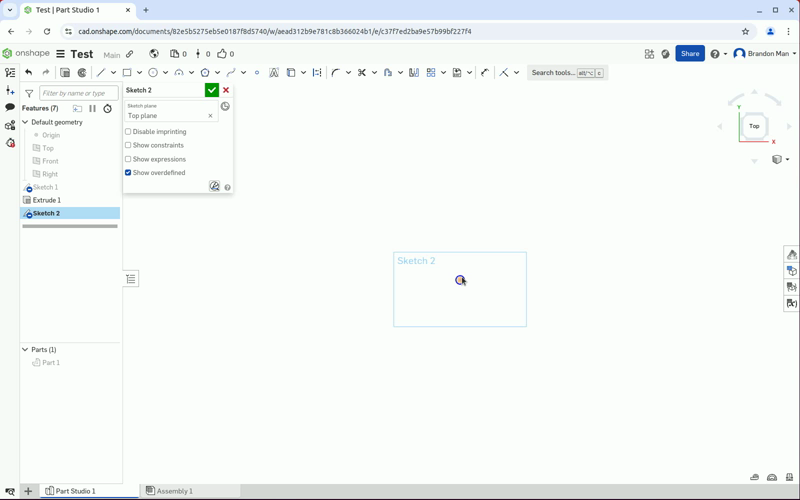
scroll(6)
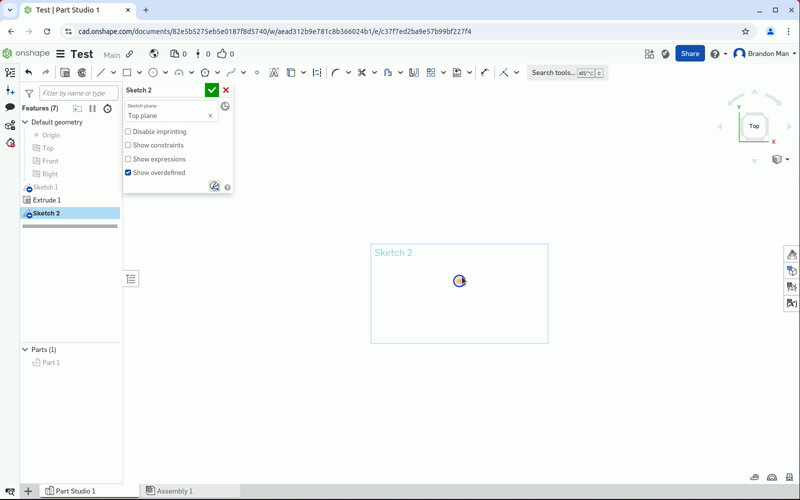
scroll(6)
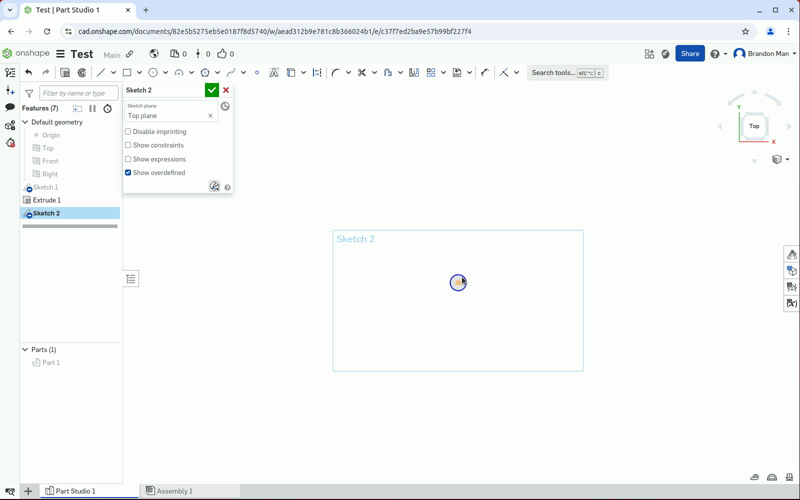
scroll(6)
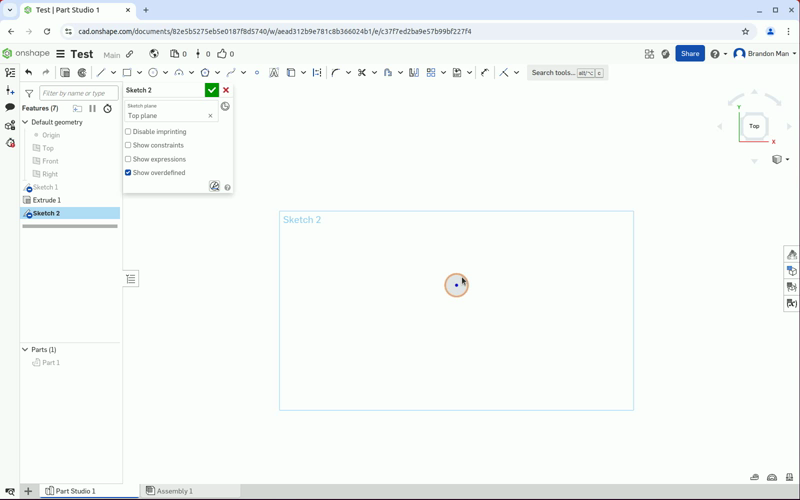
scroll(6)
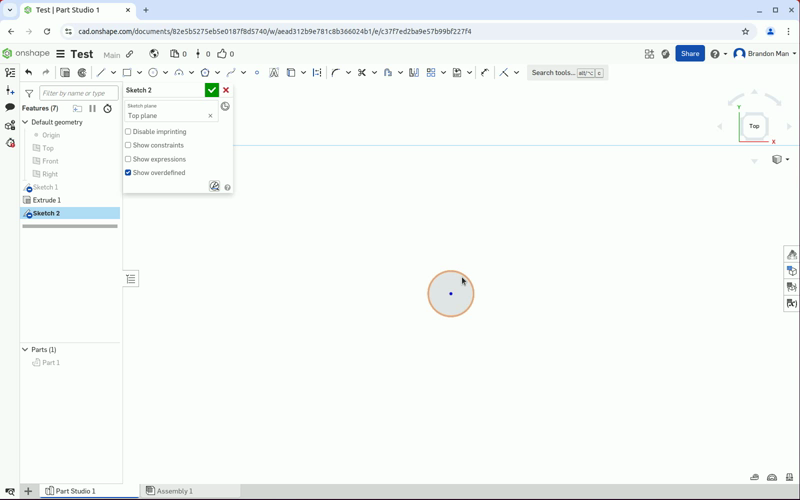
click(462, 276)
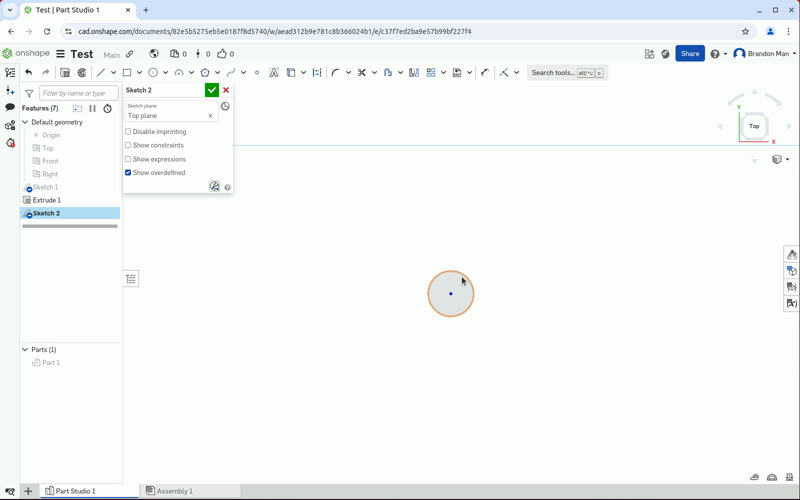
scroll(-6)
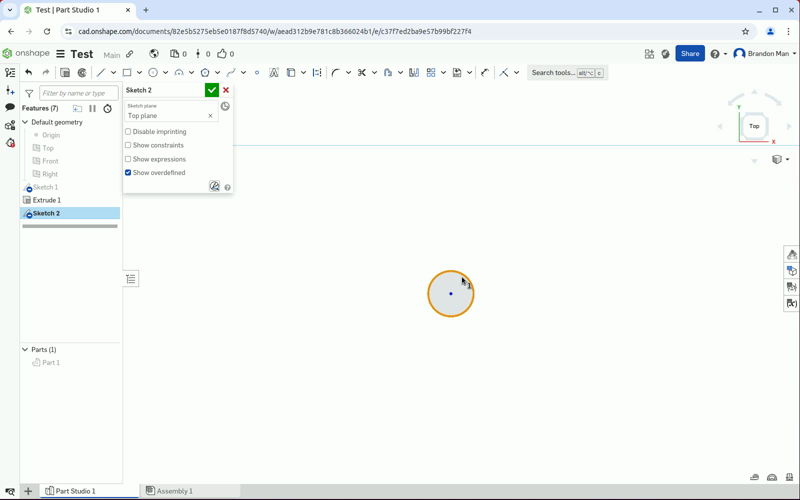
scroll(-6)
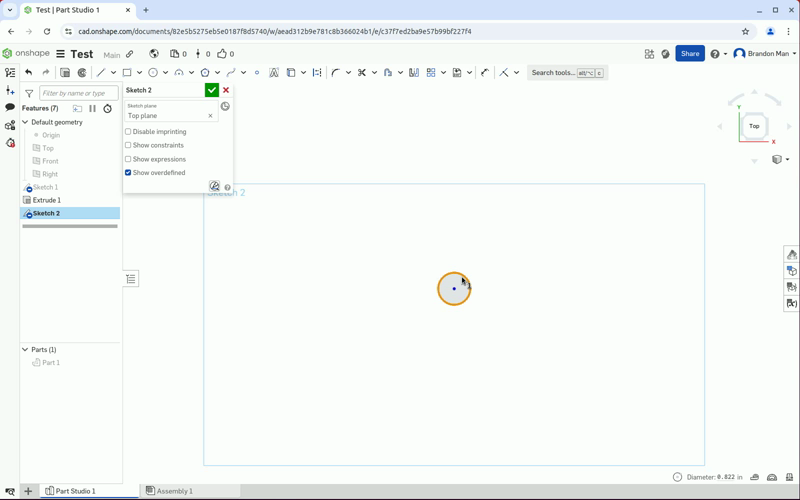
scroll(-6)
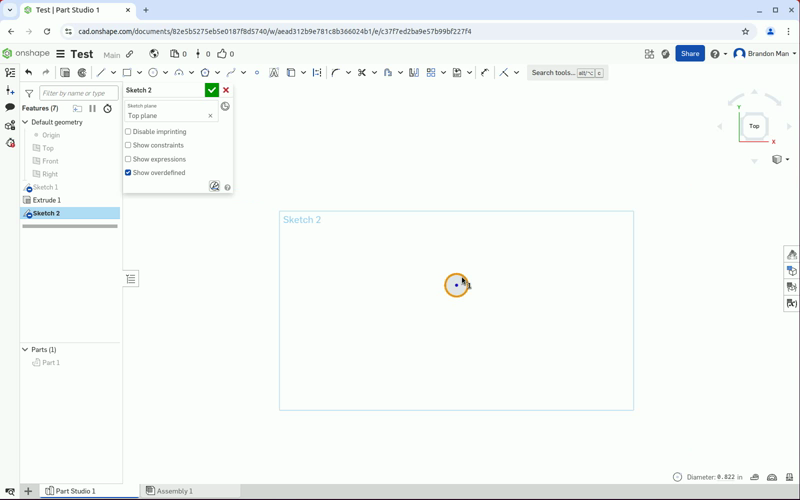
scroll(-6)
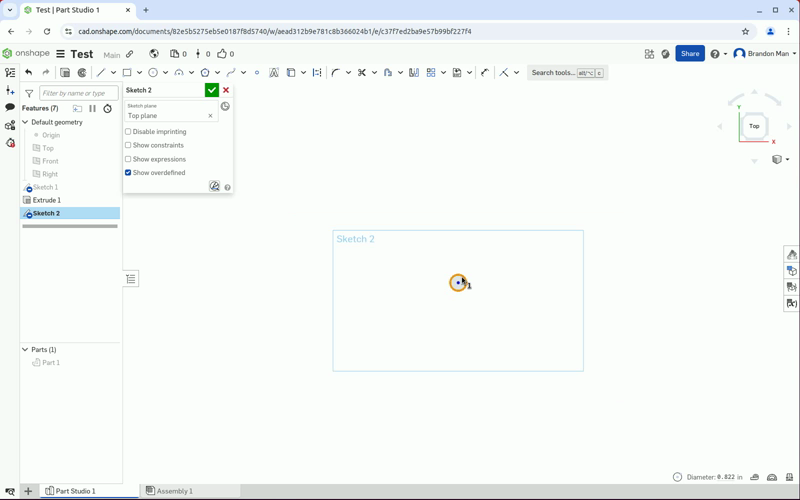
scroll(-6)
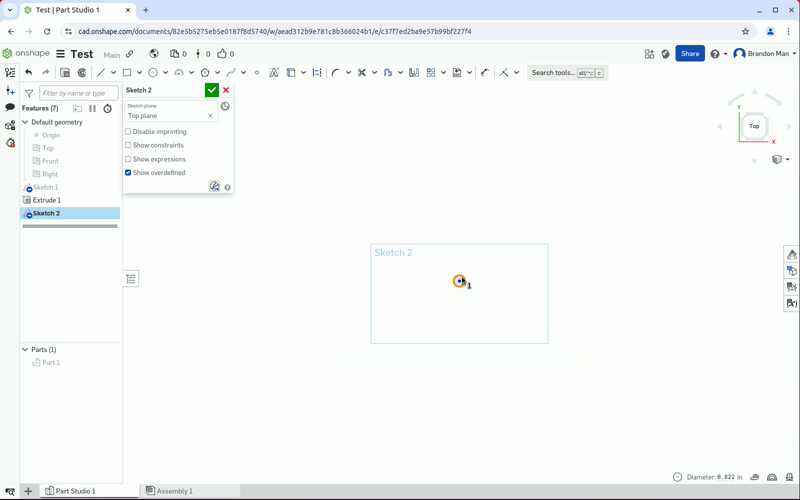
scroll(-6)
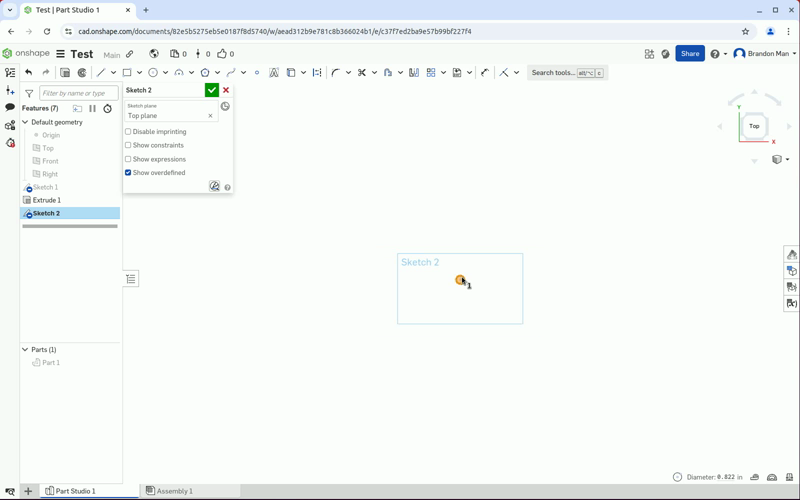
scroll(-6)
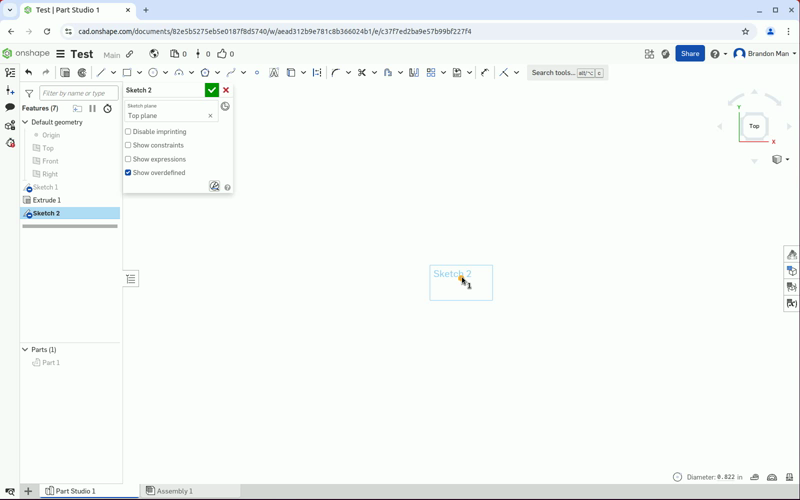
mouse_move(73, 352)
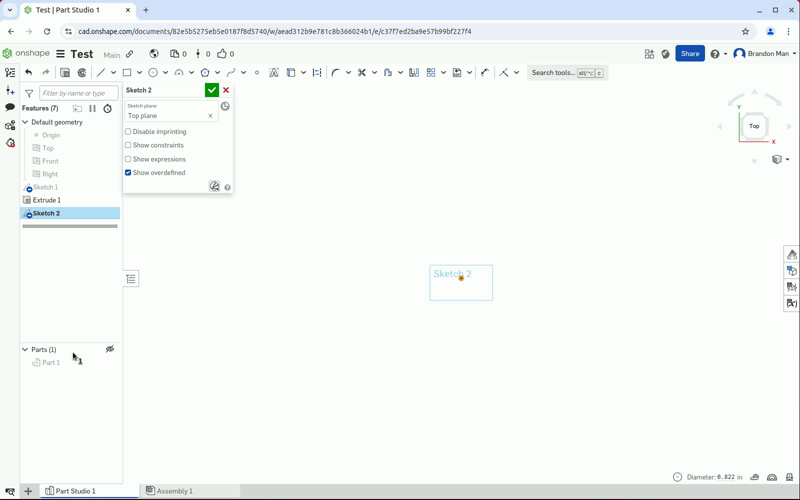
key(shift+y)
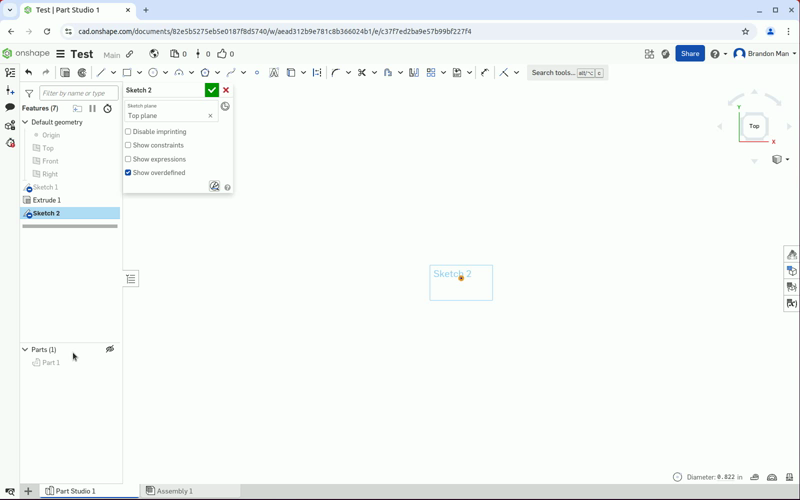
key(shift+e)
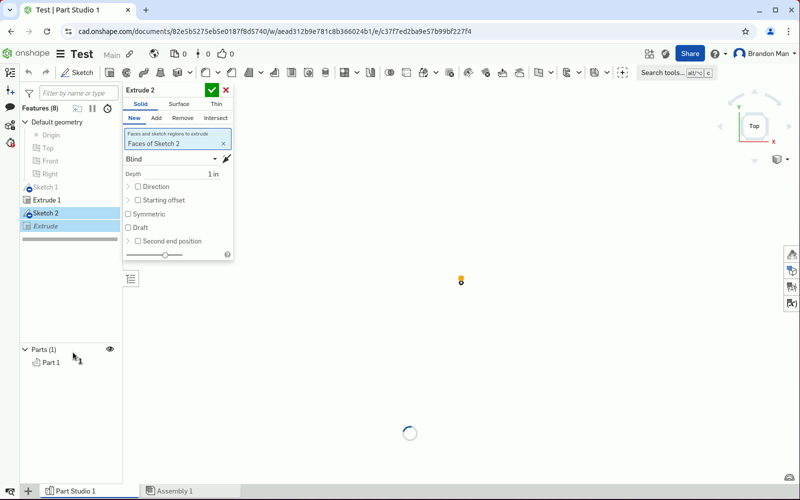
mouse_move(143, 106)
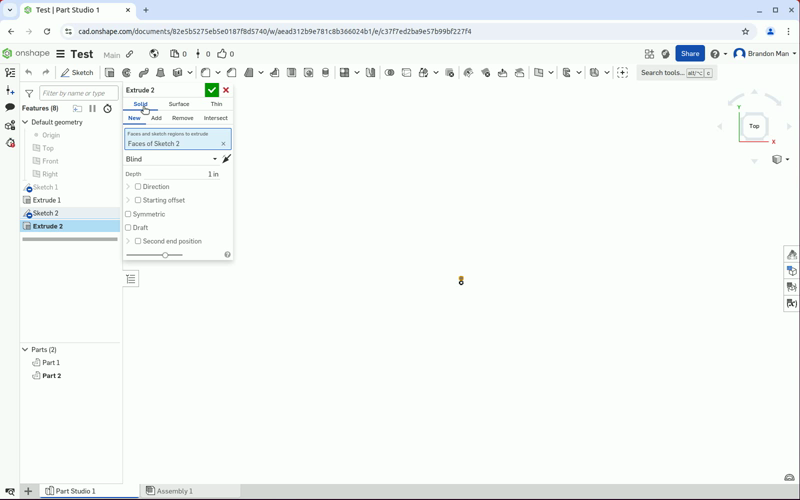
click(143, 106)
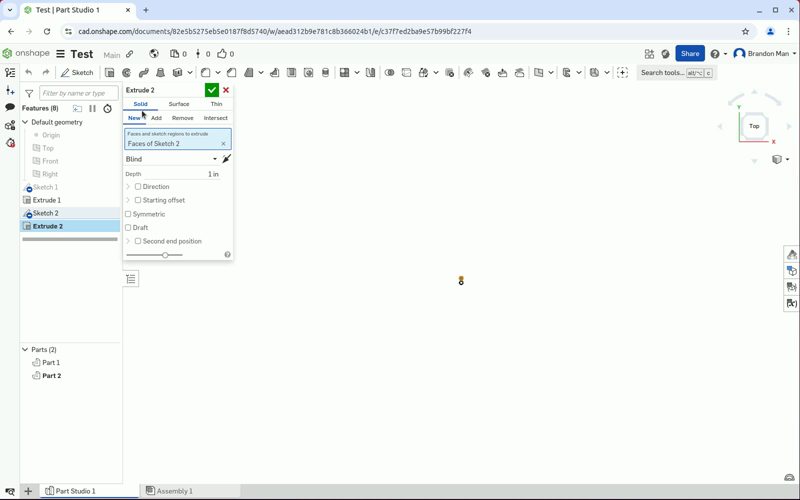
mouse_move(137, 120)
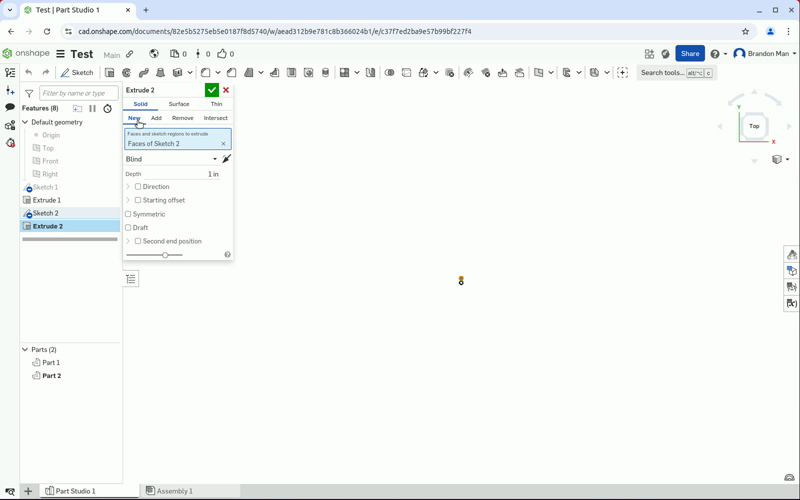
click(137, 120)
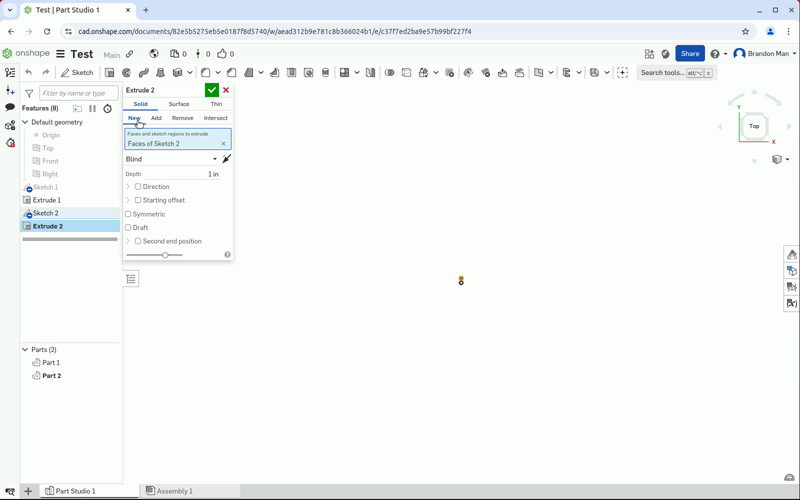
key(tab, 4)
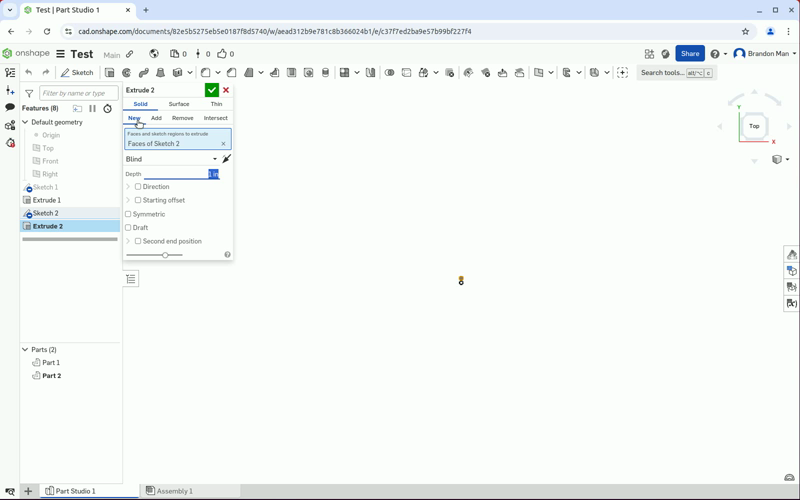
text(21.905)
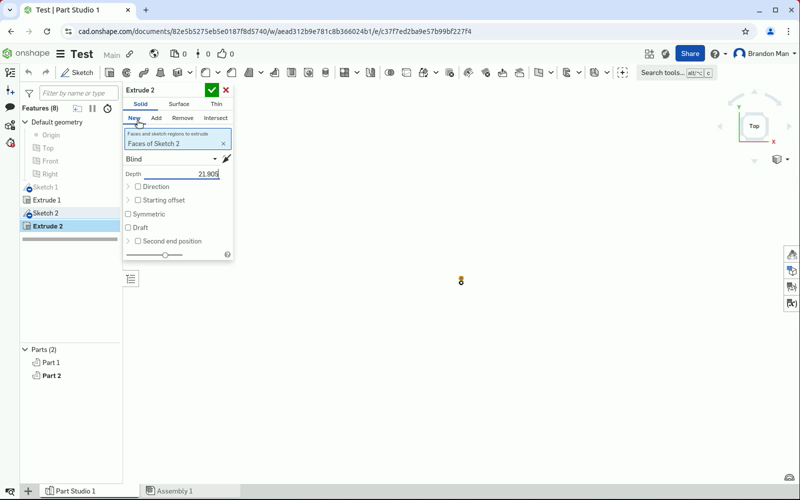
key(enter)
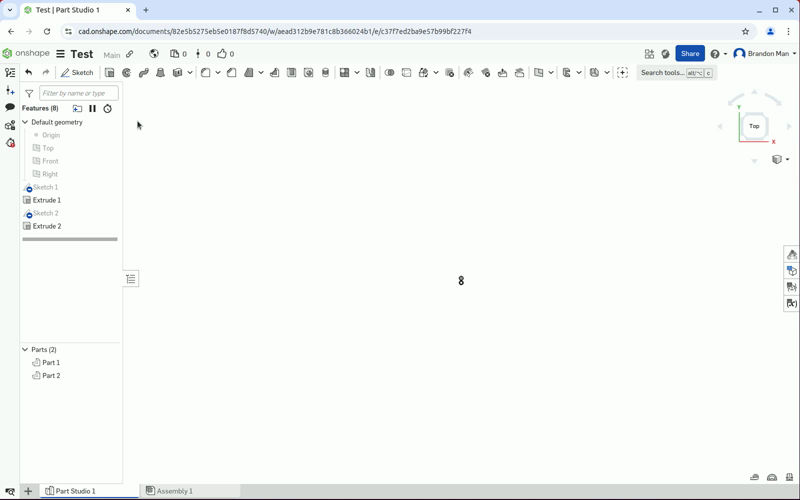
key(shift+h)
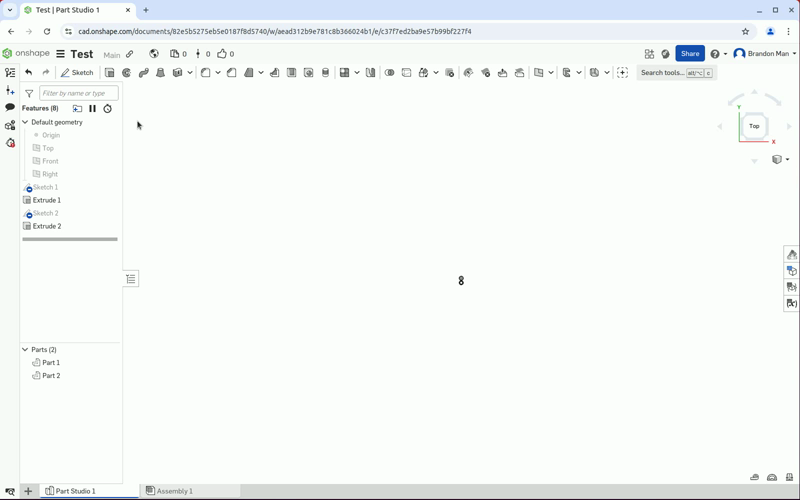
key(shift+h)
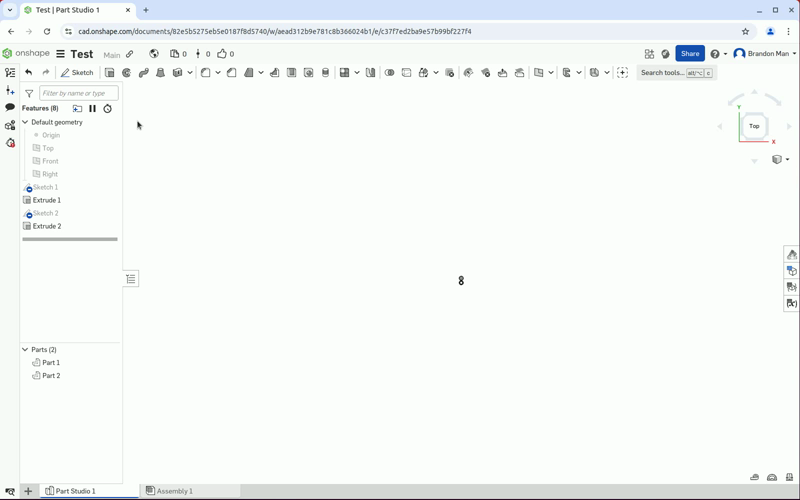
key(shift+7)
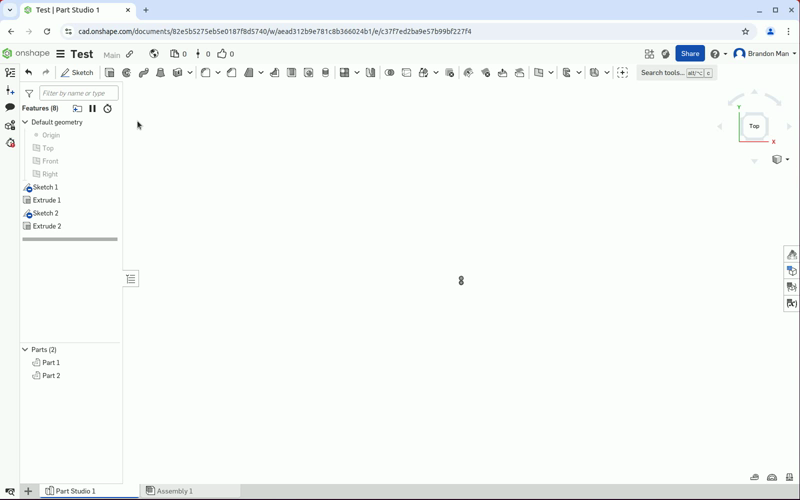
key(up, 3)
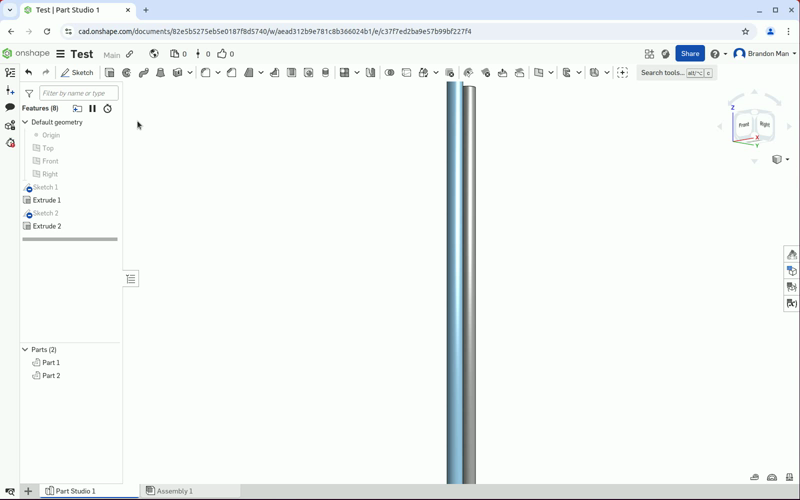
key(left, 3)
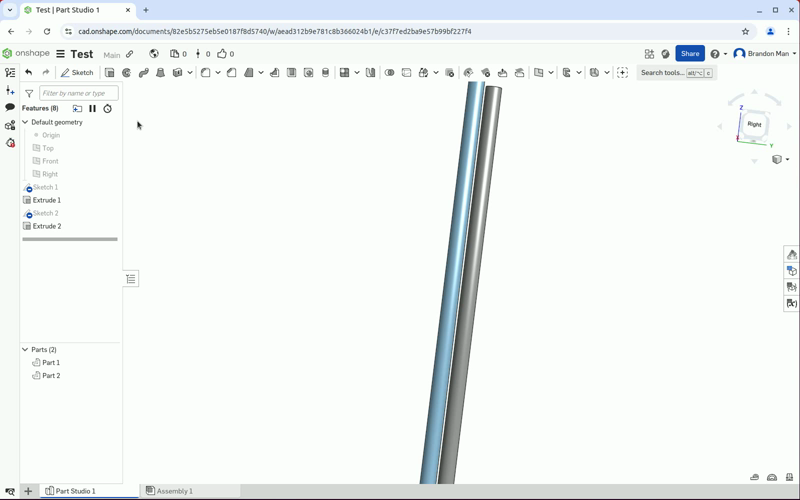
key(right, 3)
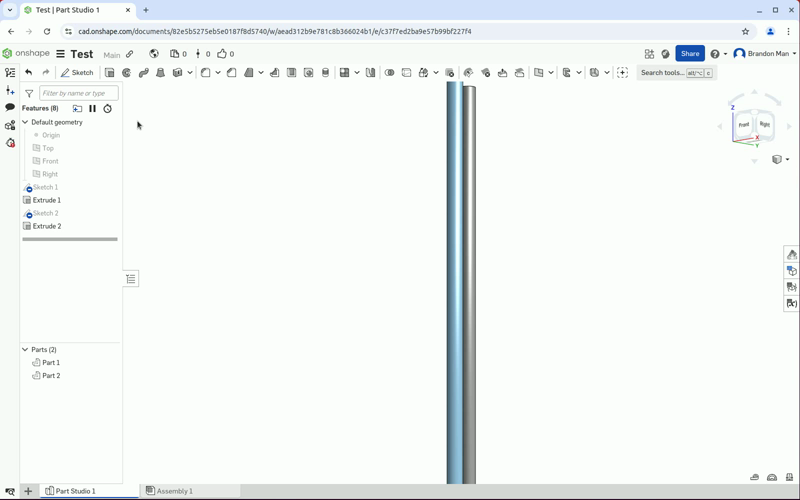
key(down, 3)
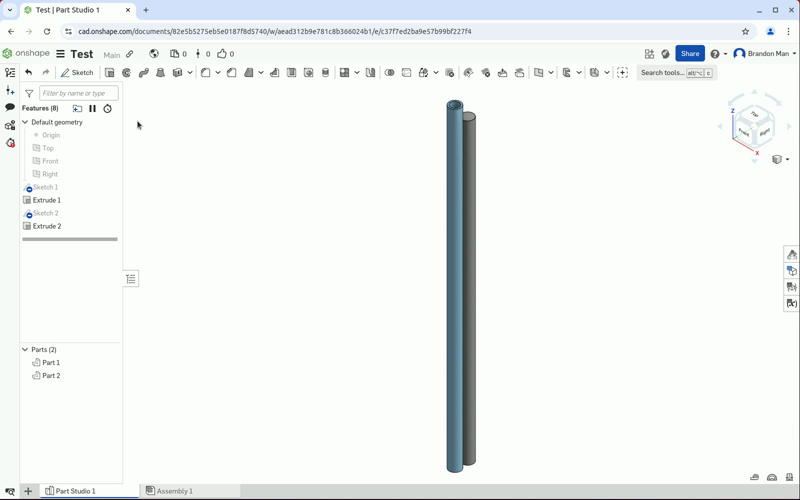
mouse_move(73, 189)
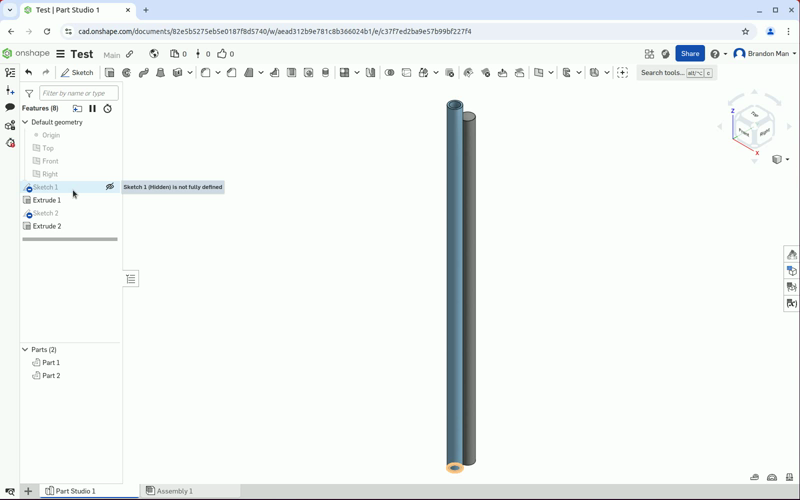
click(73, 189)